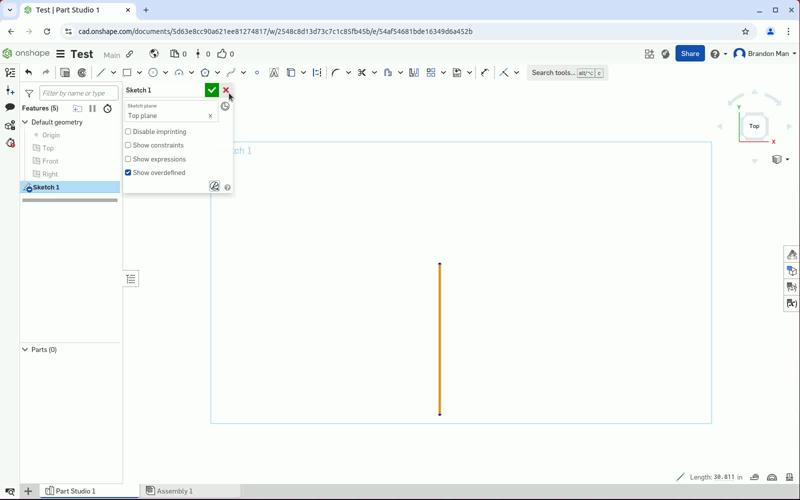
key(shift+h)
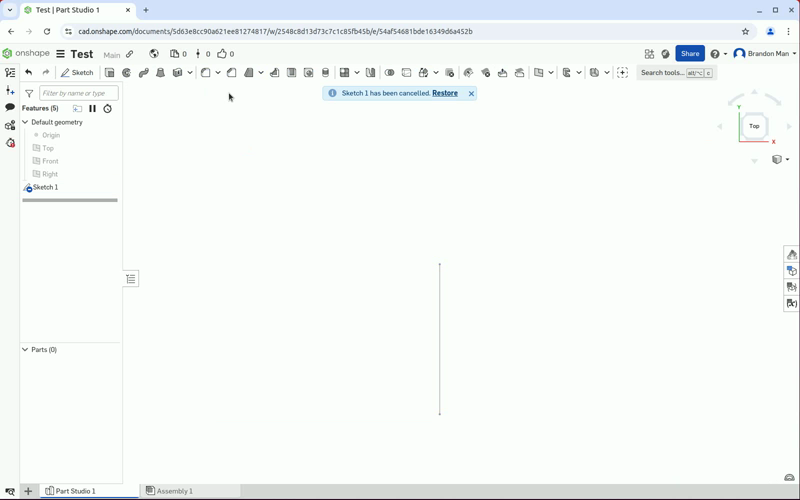
key(shift+s)
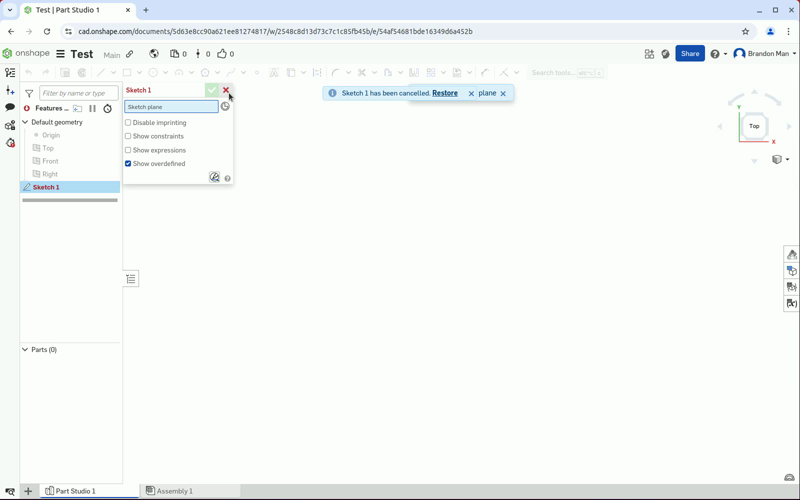
mouse_move(73, 150)
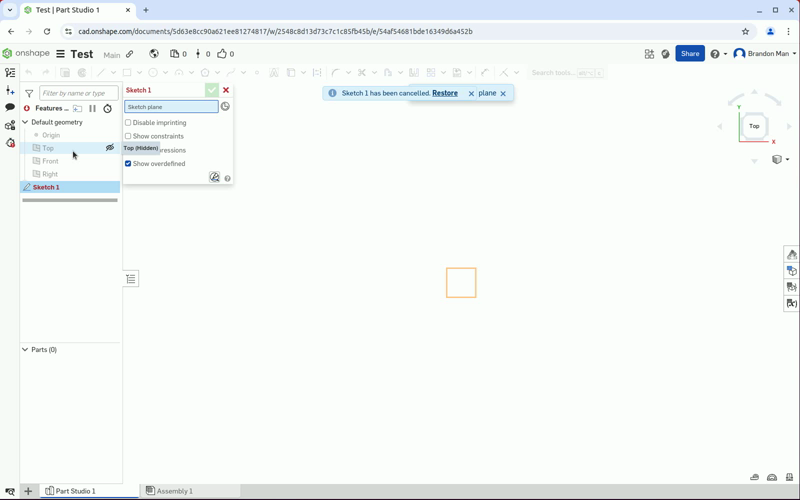
click(73, 150)
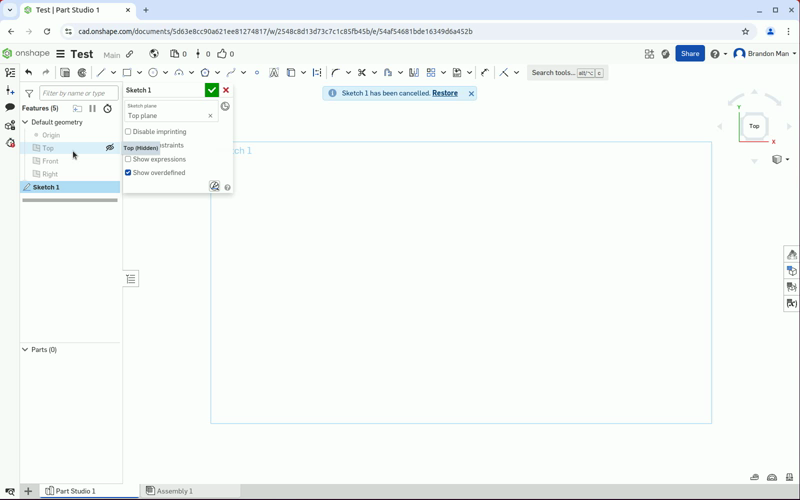
mouse_move(73, 352)
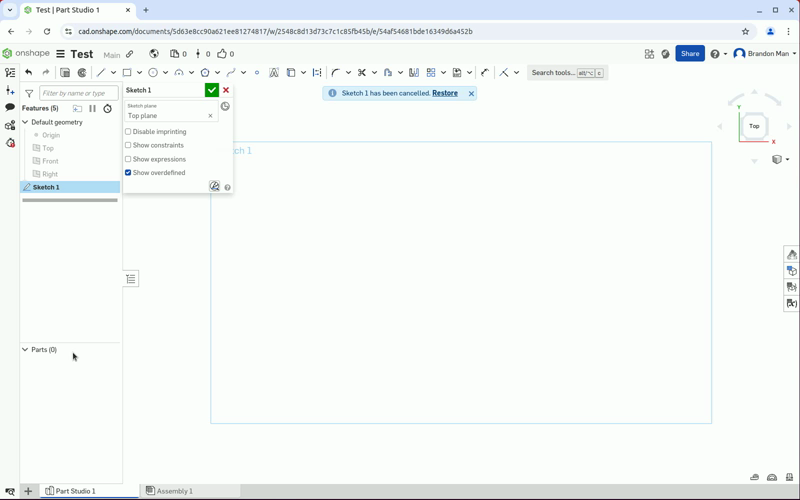
key(y)
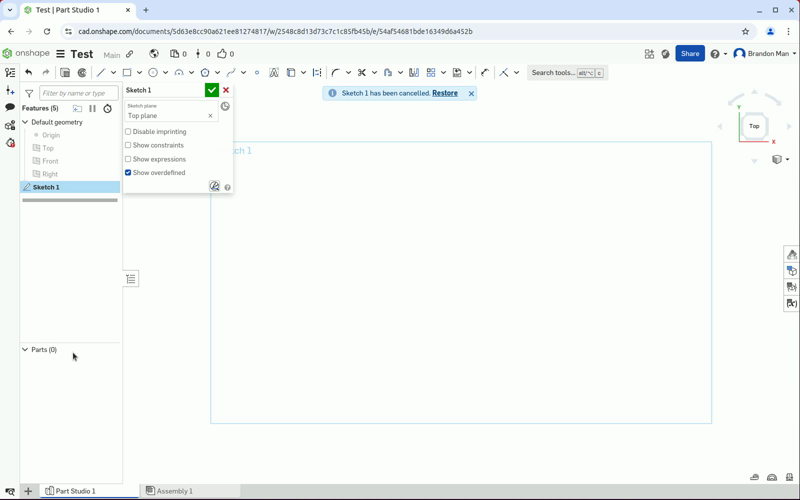
key(l)
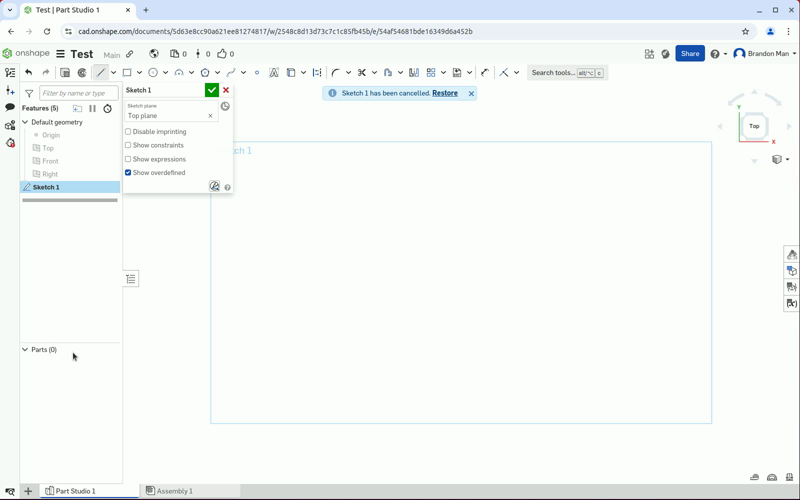
key_down(shift)
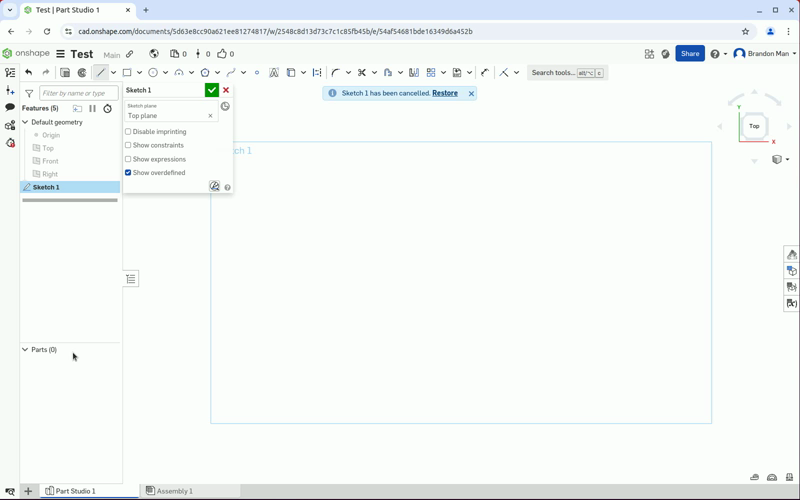
mouse_move(392, 335)
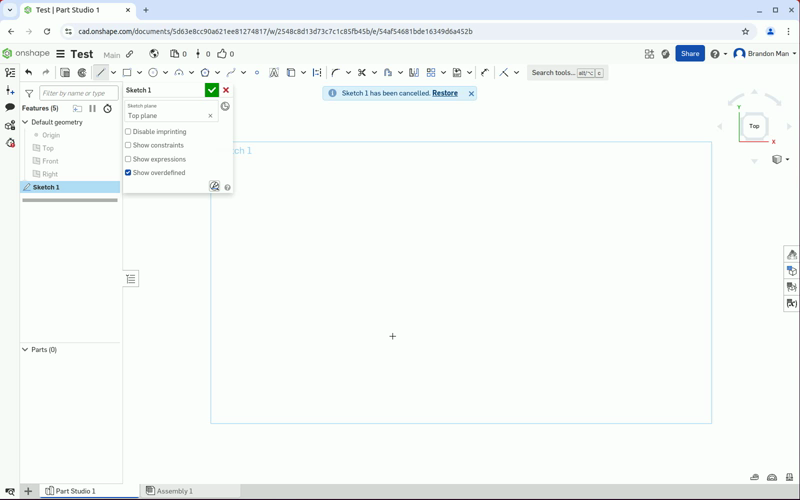
click(392, 335)
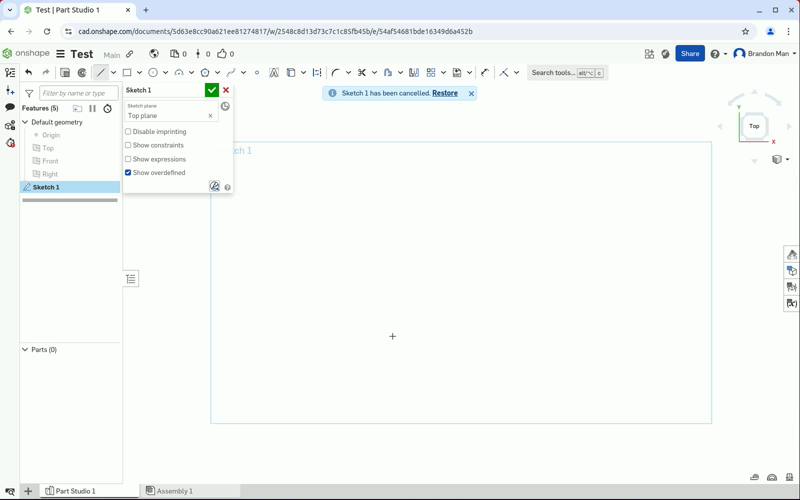
key_up(shift)
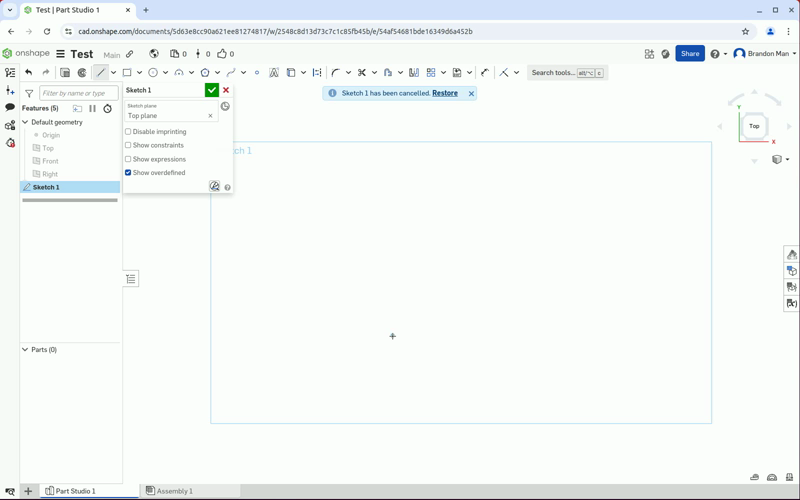
key_down(shift)
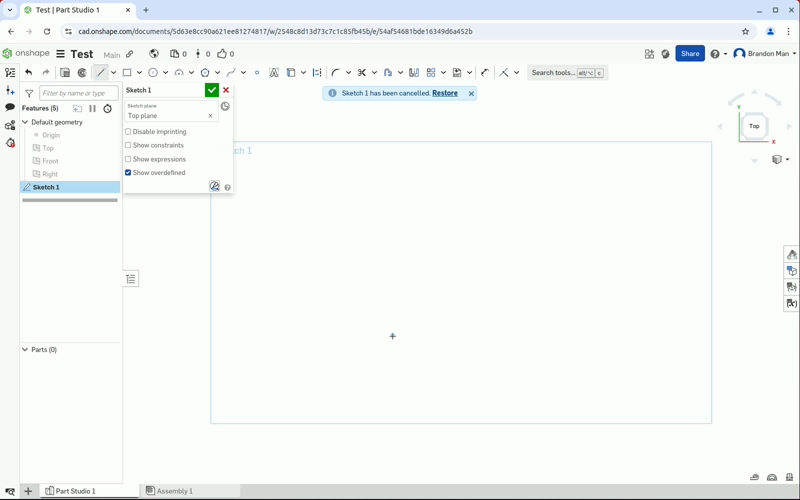
mouse_move(528, 335)
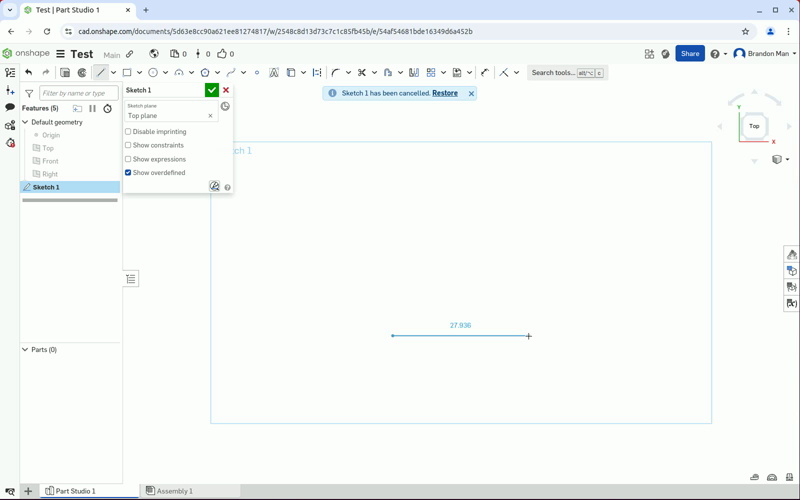
click(528, 335)
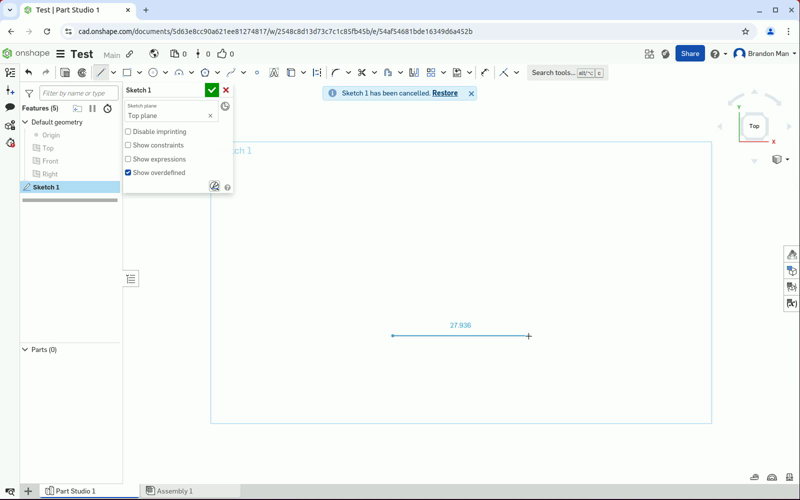
key_up(shift)
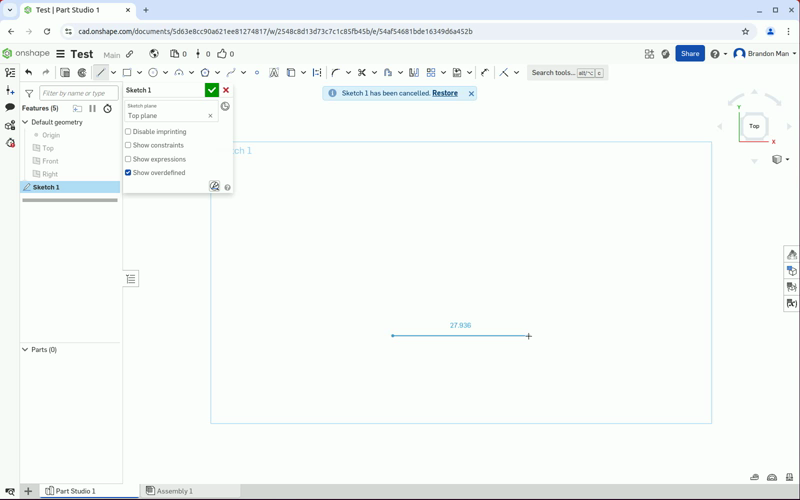
key_down(shift)
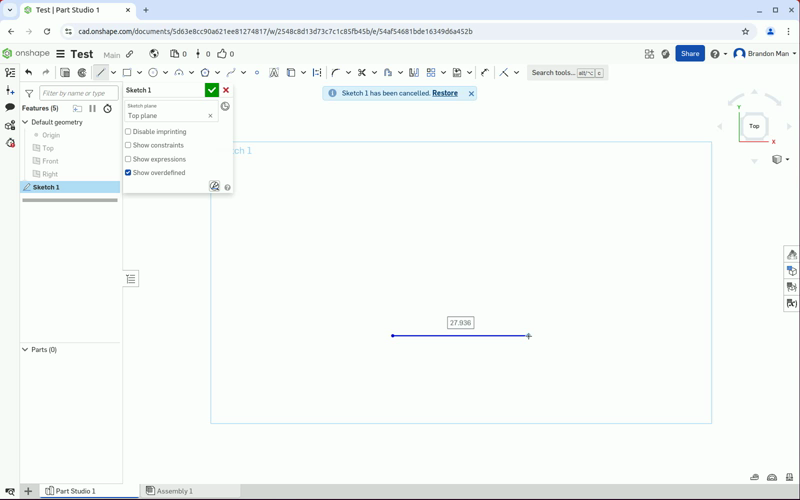
mouse_move(528, 230)
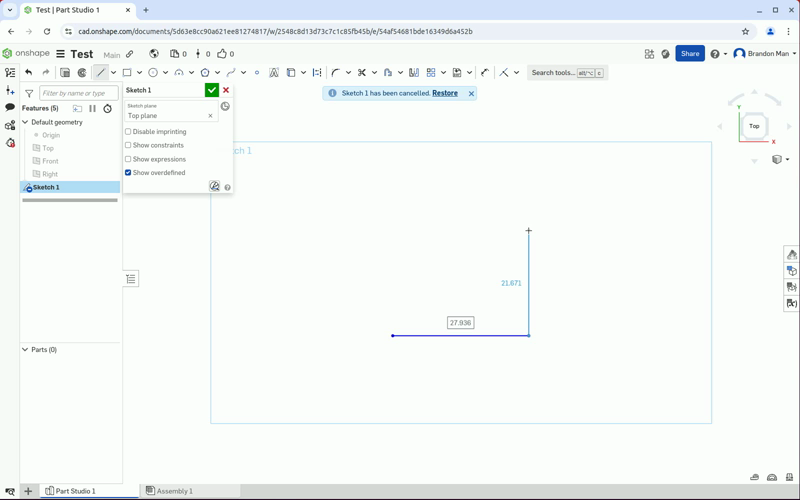
click(528, 230)
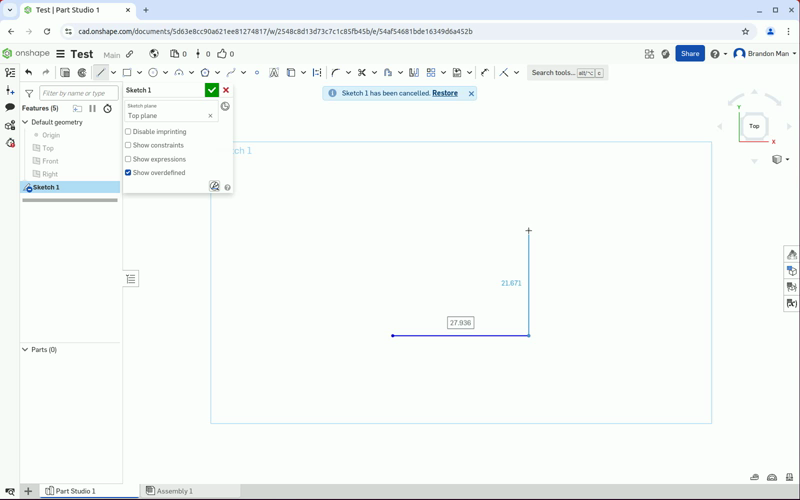
key_up(shift)
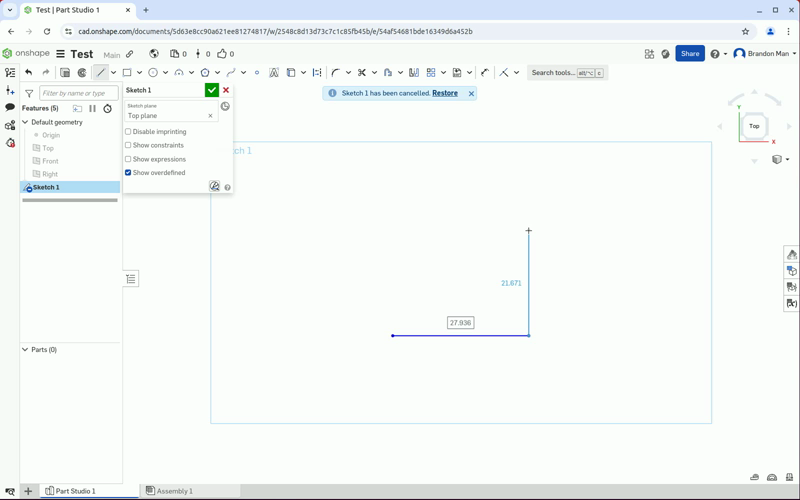
key_down(shift)
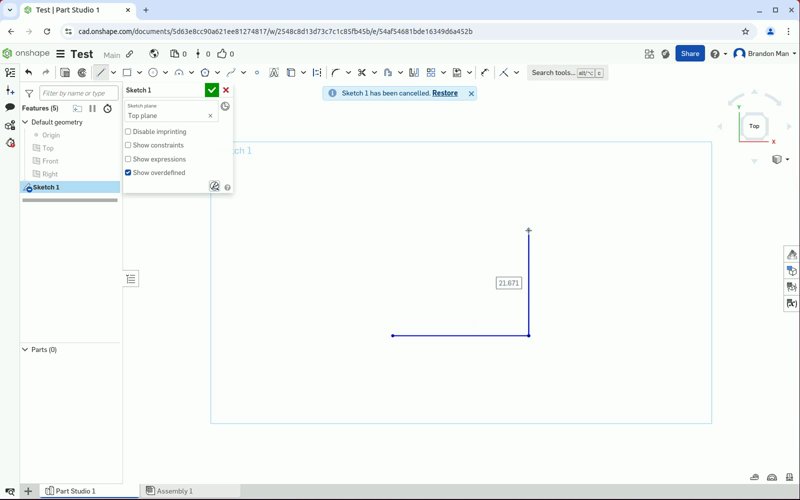
mouse_move(392, 230)
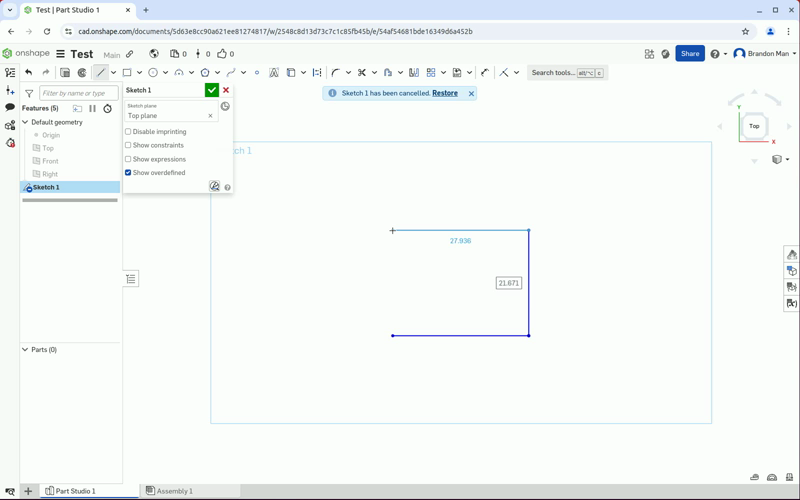
click(392, 230)
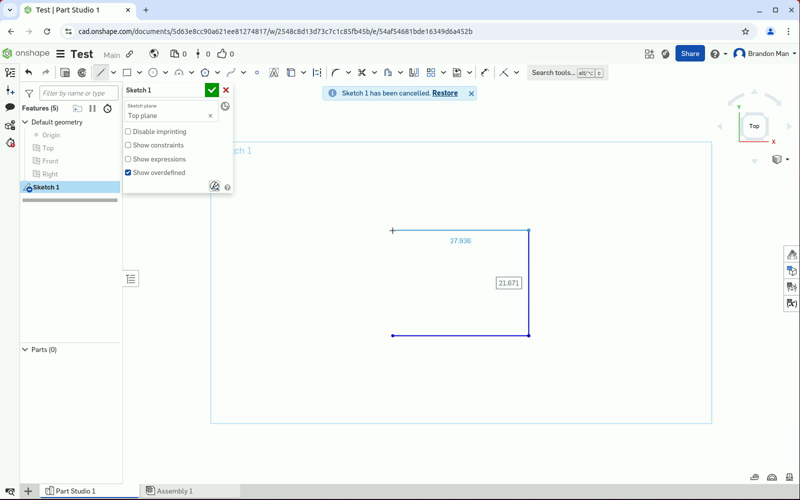
key_up(shift)
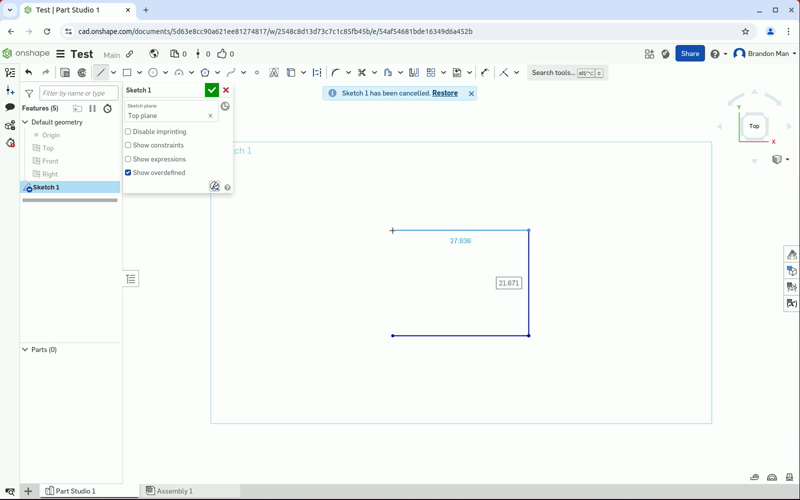
key_down(shift)
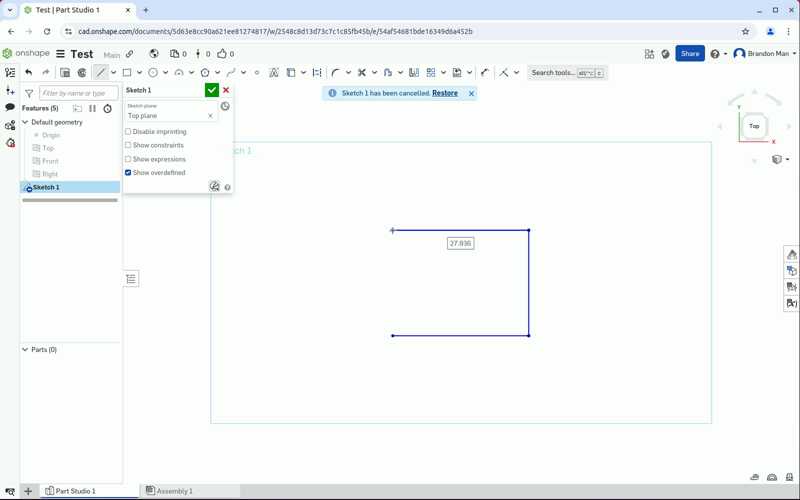
mouse_move(392, 335)
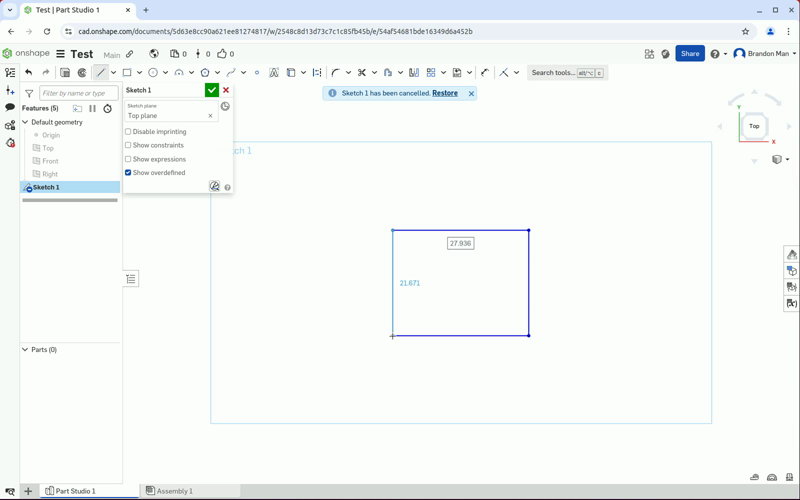
key_up(shift)
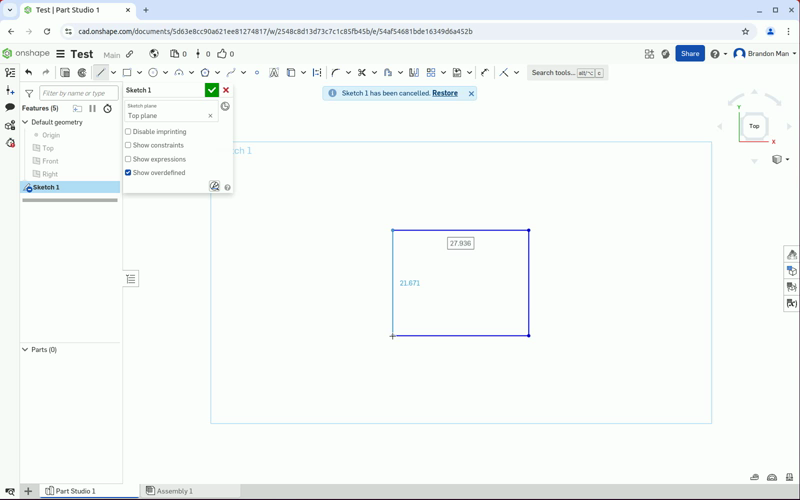
click(392, 335)
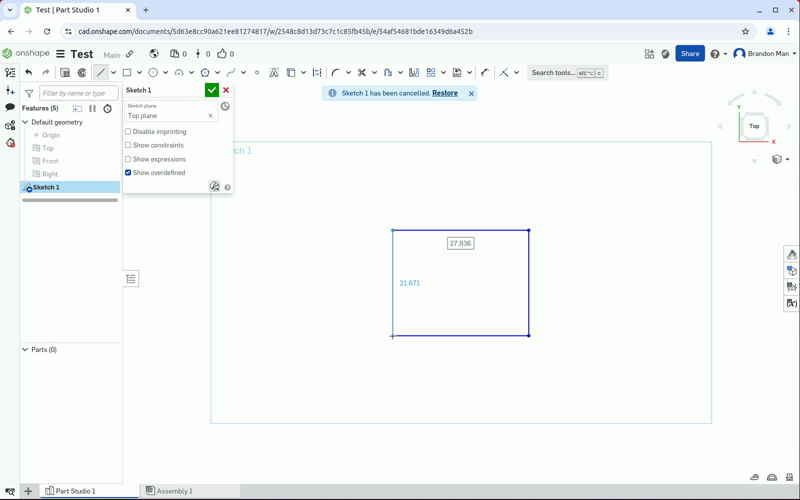
key(esc)
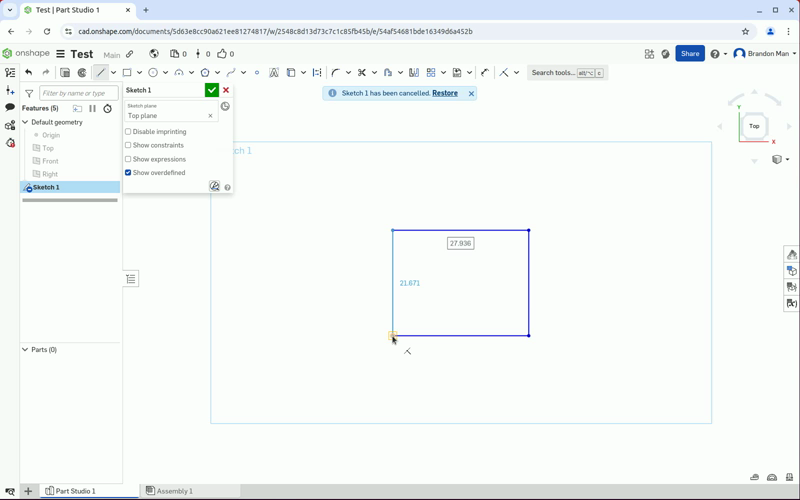
mouse_move(503, 320)
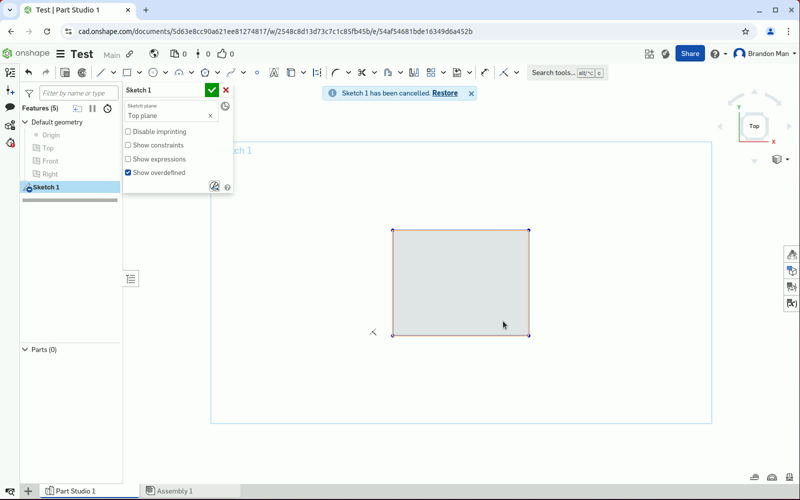
click(503, 320)
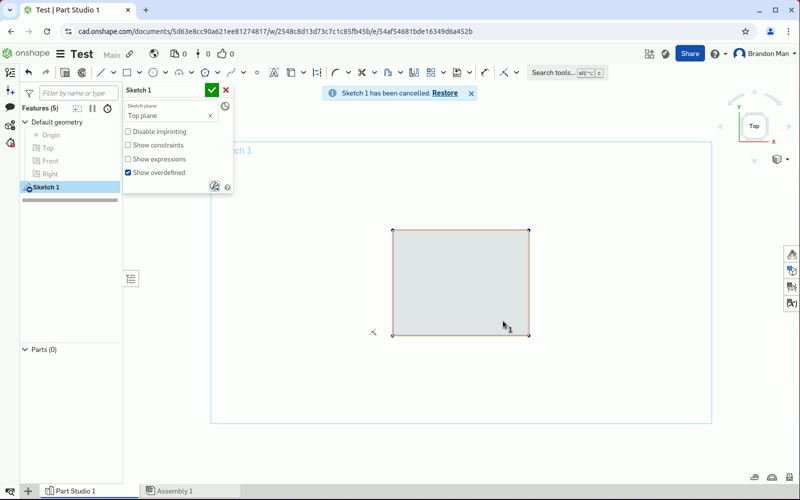
mouse_move(73, 352)
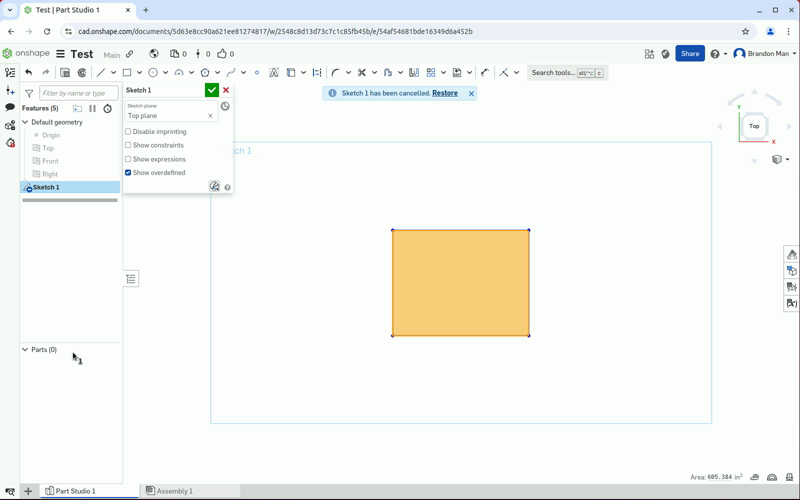
key(shift+y)
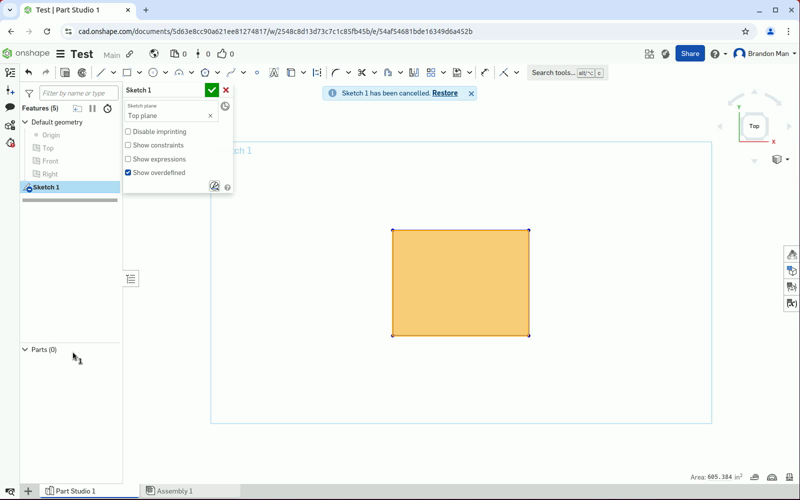
key(shift+e)
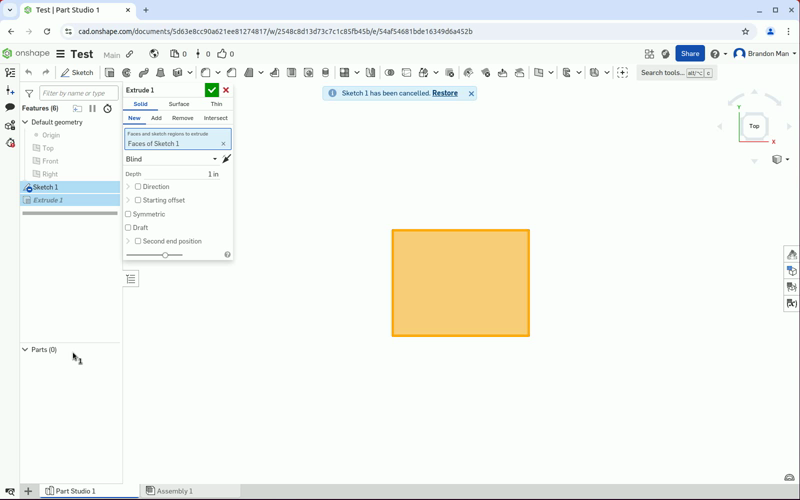
mouse_move(143, 106)
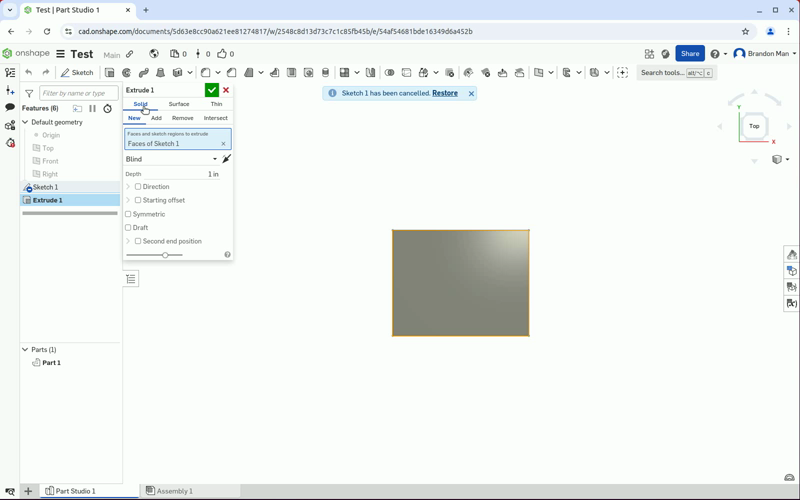
click(143, 106)
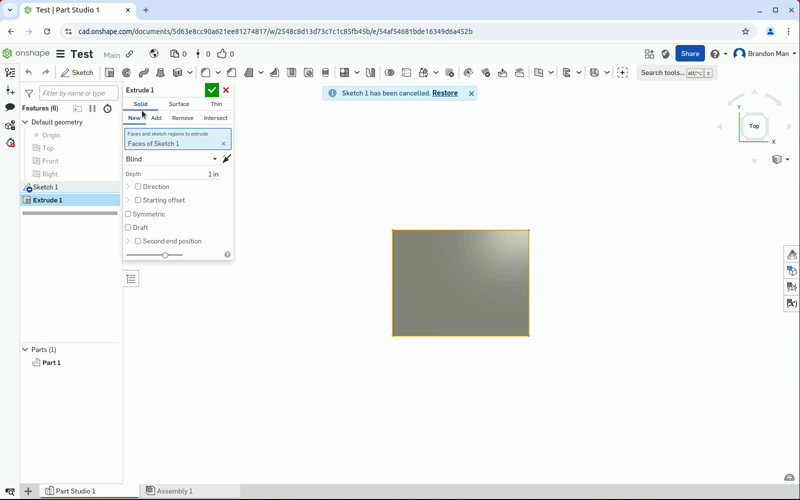
mouse_move(137, 120)
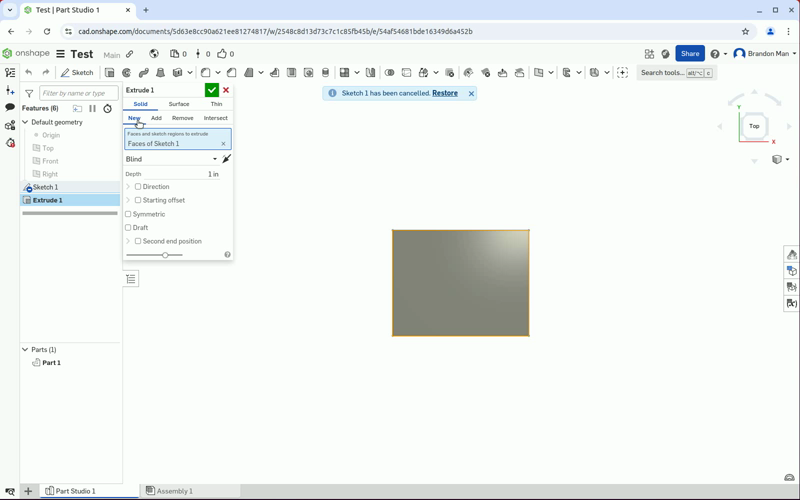
click(137, 120)
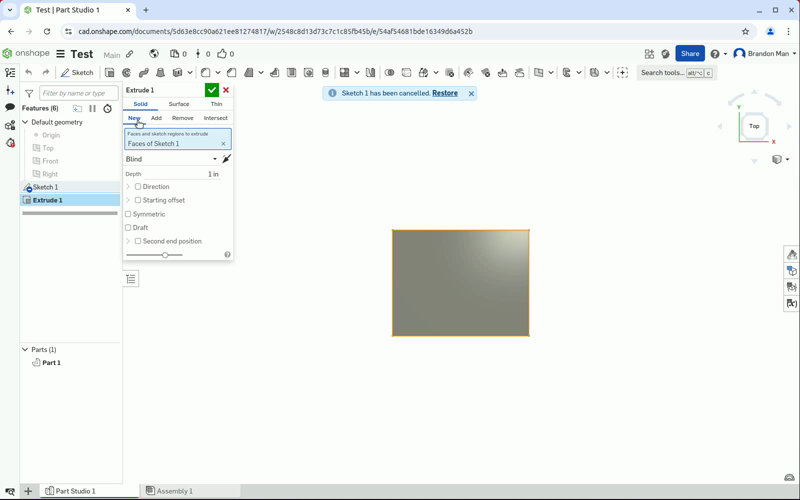
key(tab, 4)
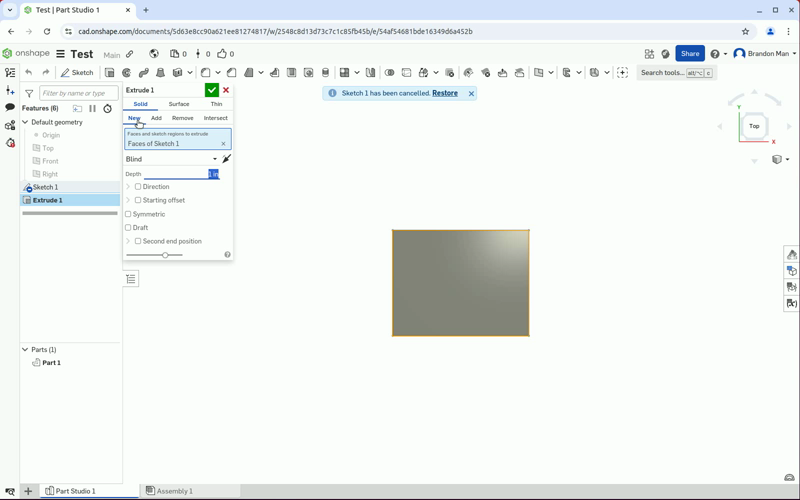
text(13.239)
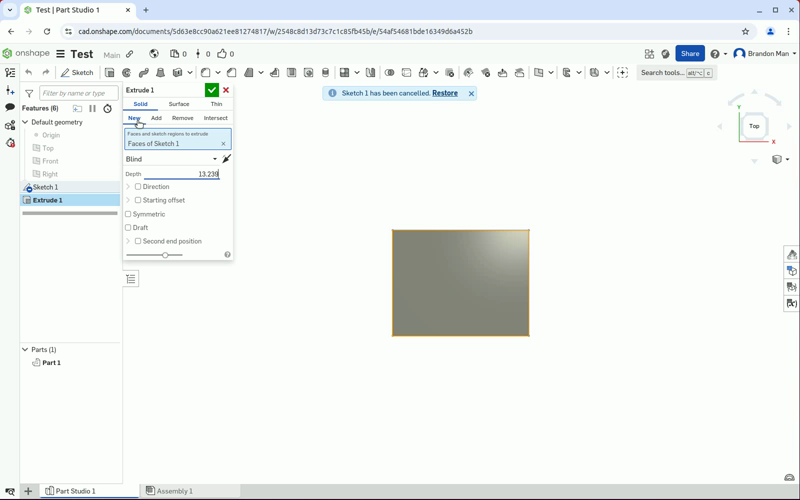
key(enter)
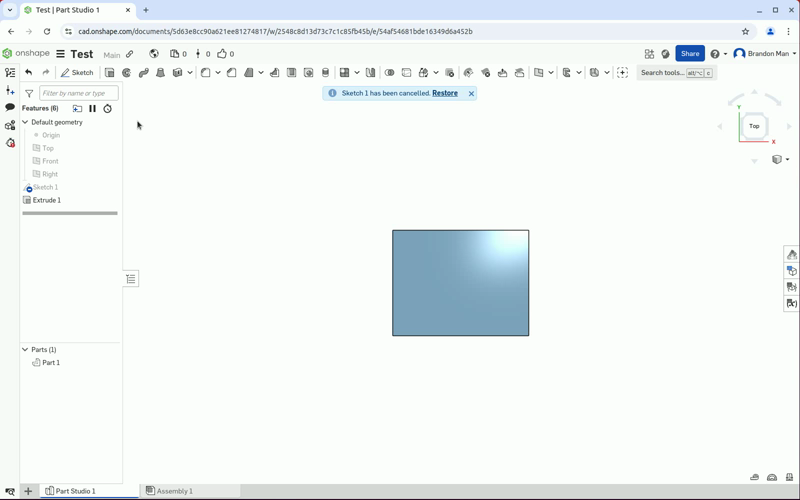
key(shift+h)
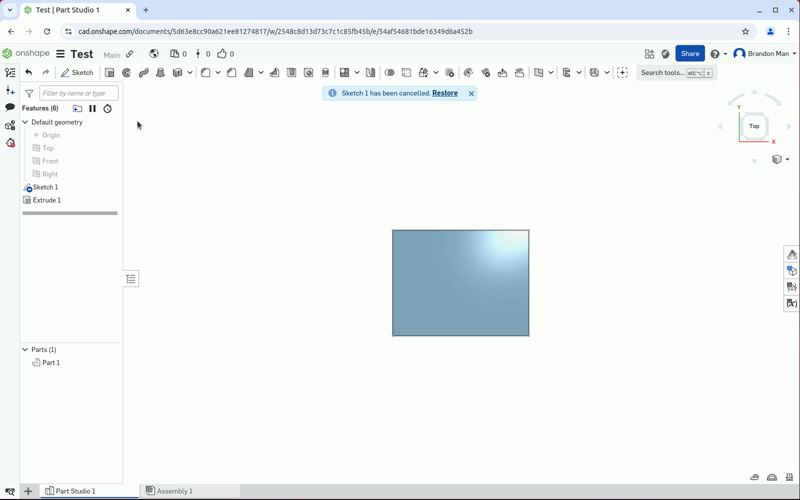
key(shift+h)
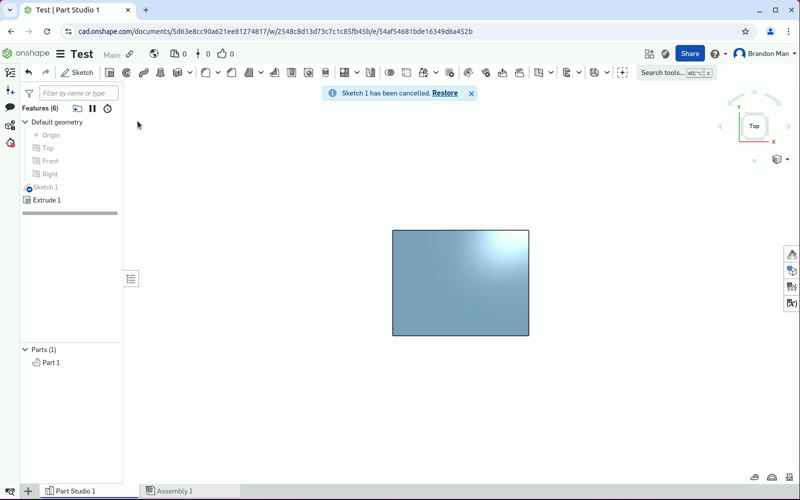
mouse_move(73, 189)
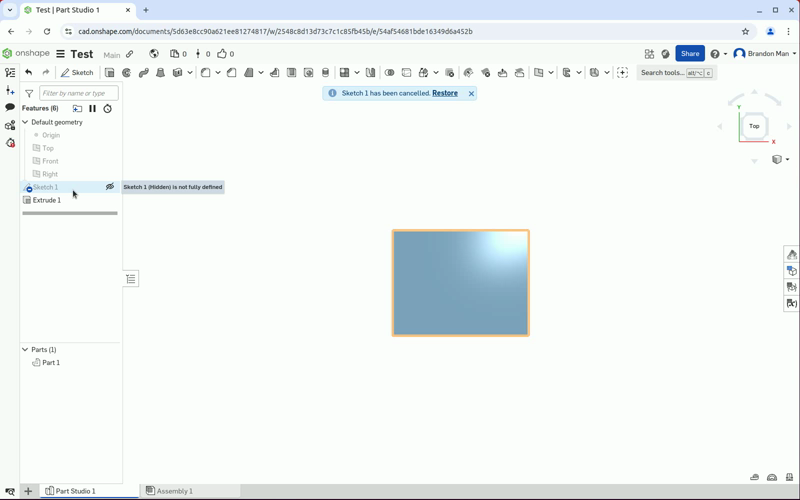
click(73, 189)
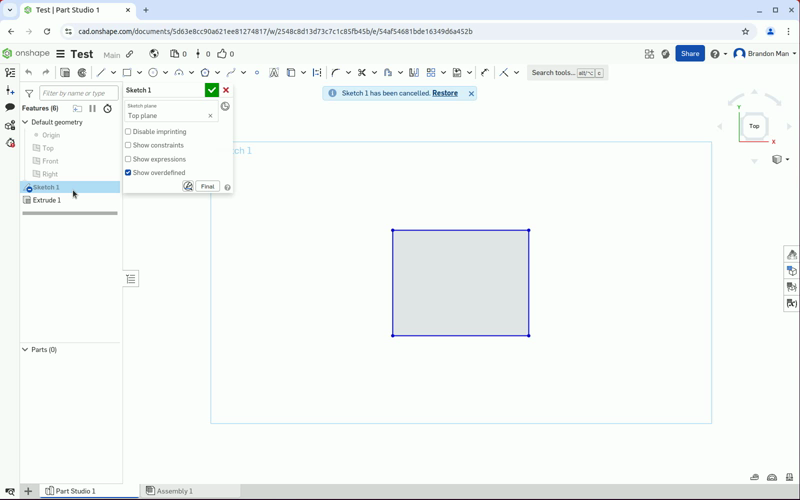
mouse_move(229, 92)
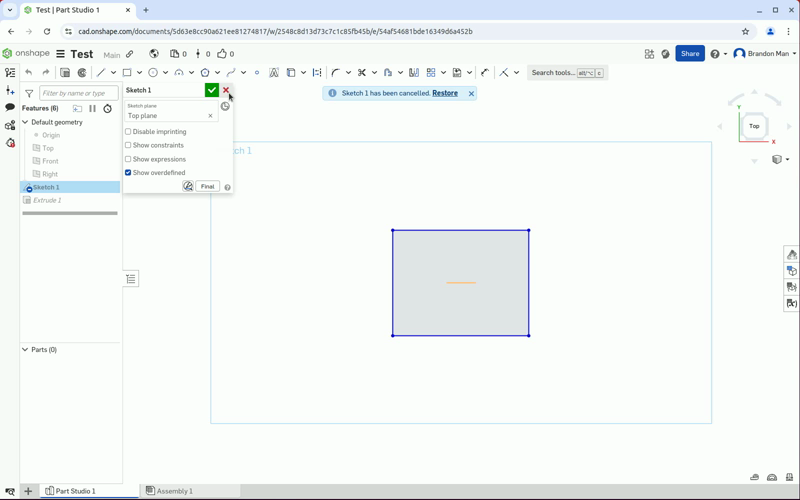
click(229, 92)
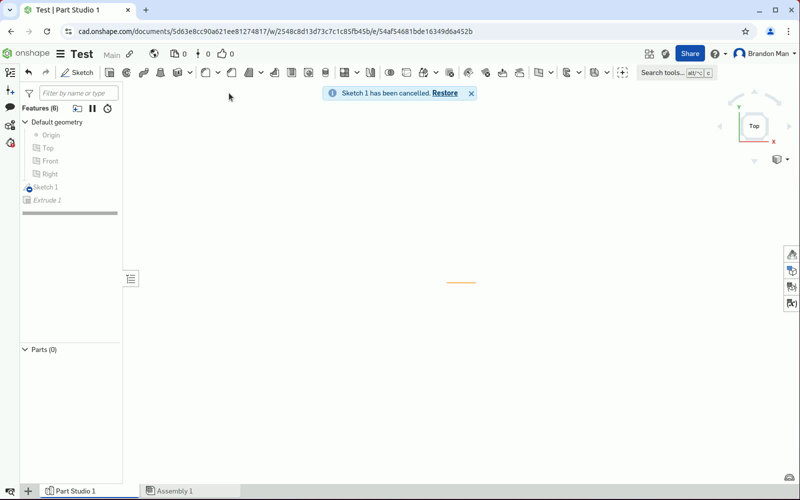
mouse_move(73, 352)
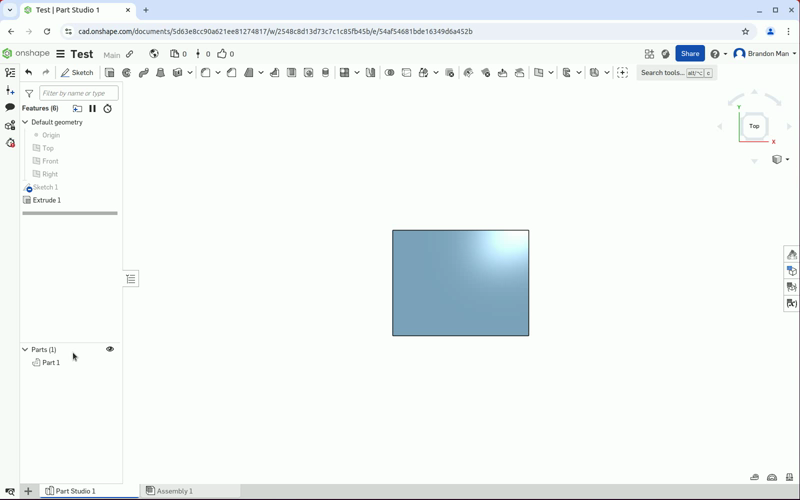
key(y)
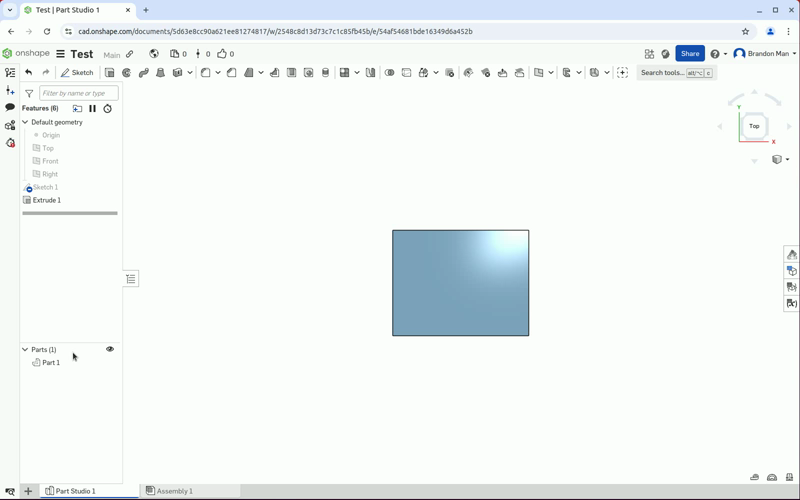
key(shift+p)
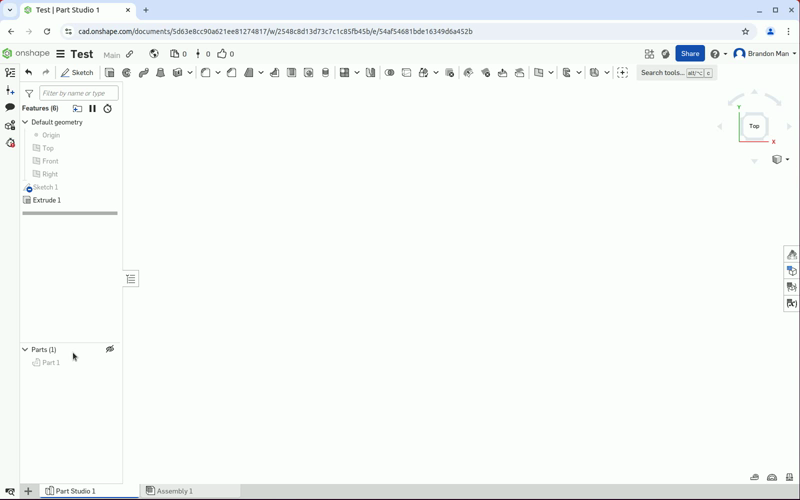
key(space)
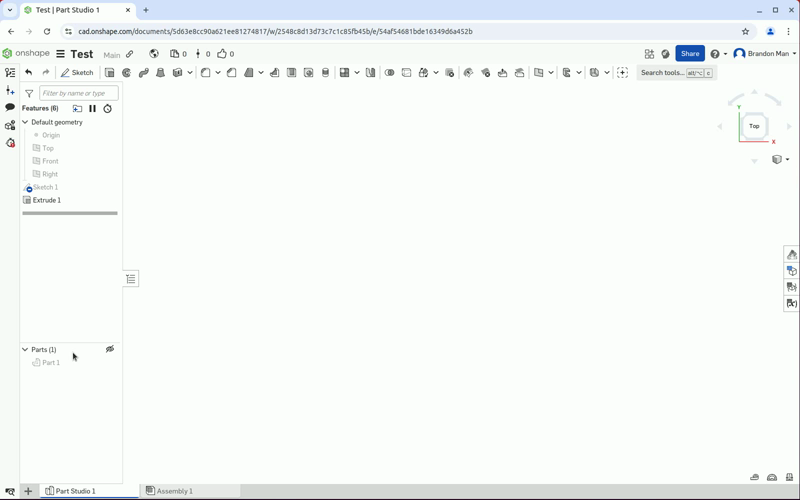
key_down(shift)
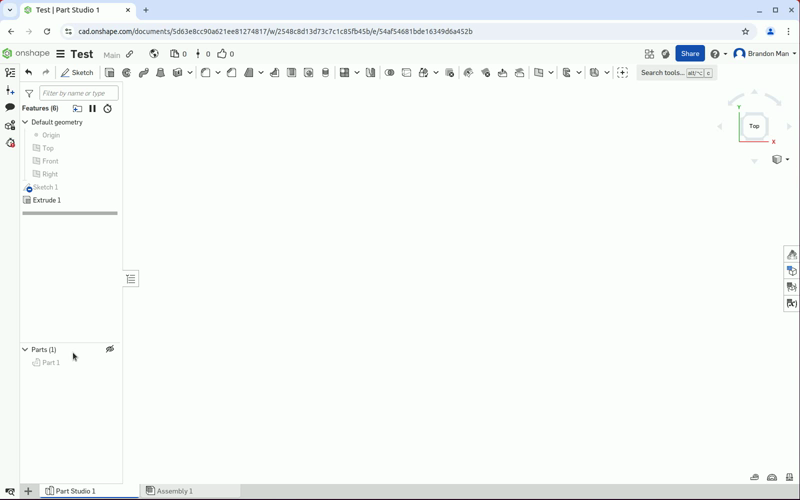
key(up)
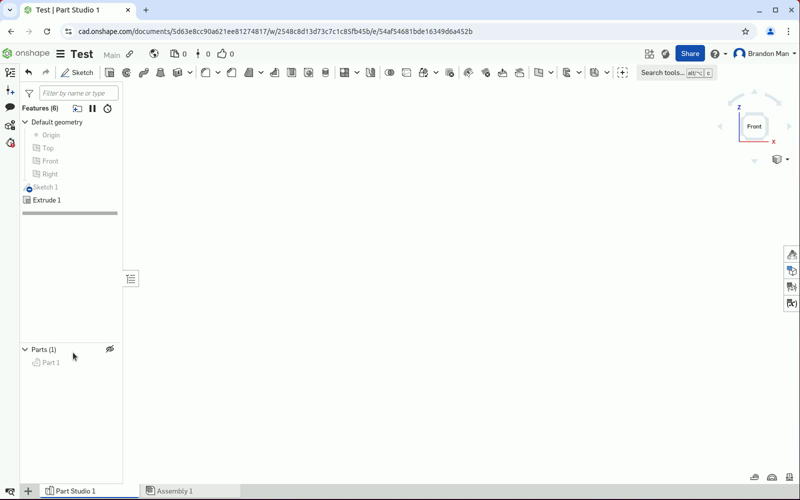
key_up(shift)
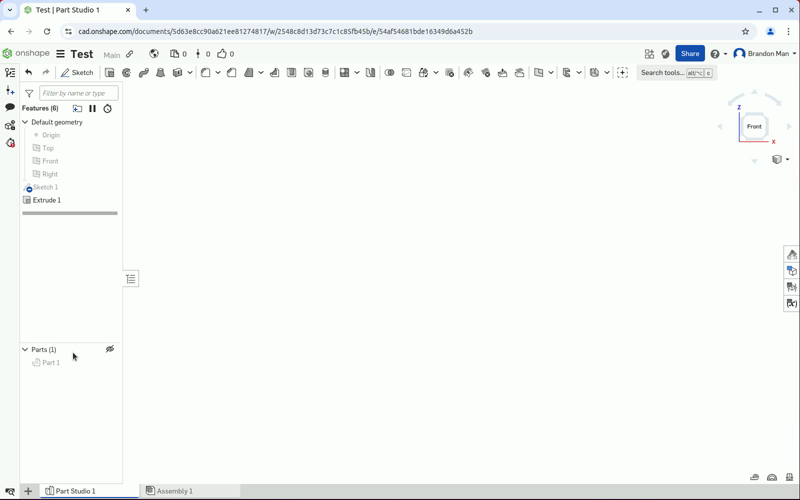
mouse_move(73, 352)
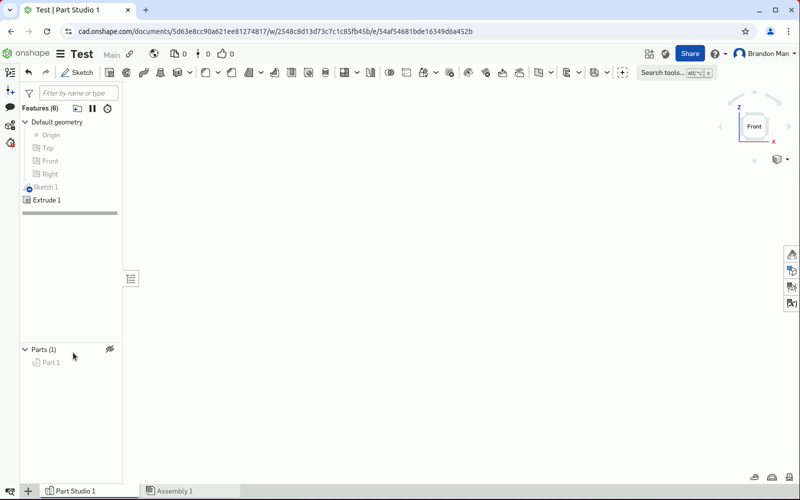
key(shift+y)
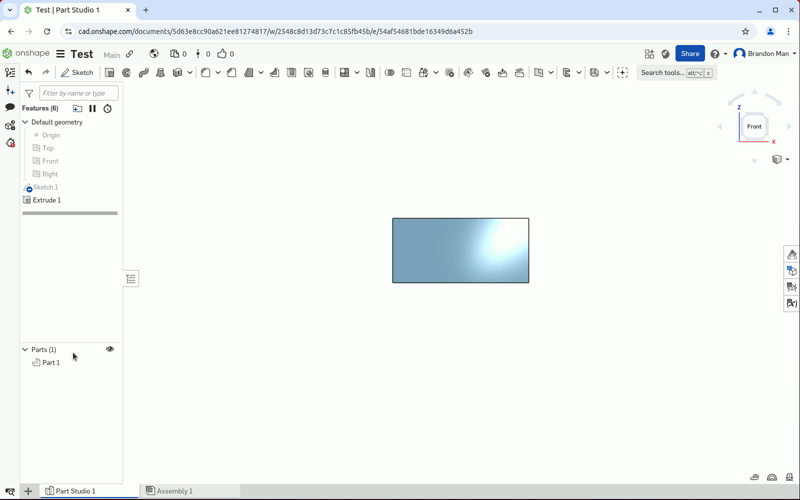
mouse_move(541, 75)
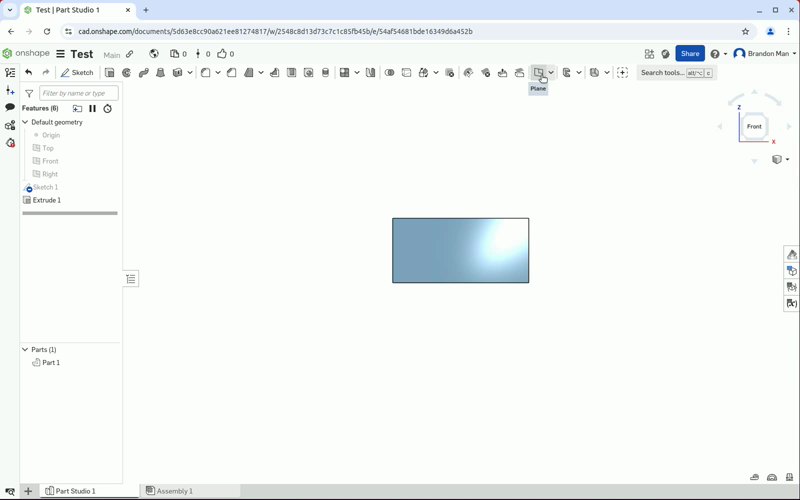
click(541, 75)
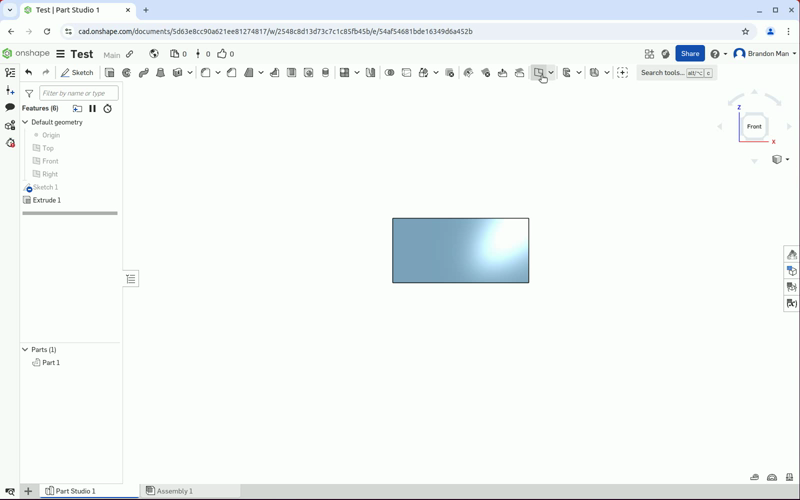
mouse_move(73, 163)
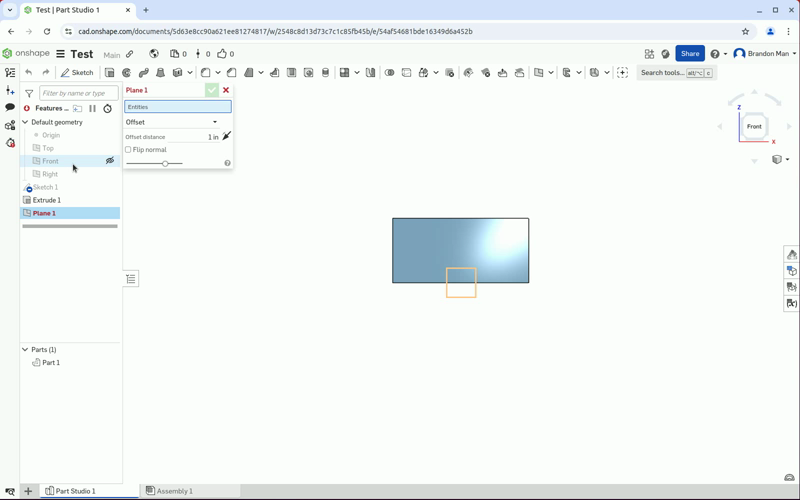
click(73, 163)
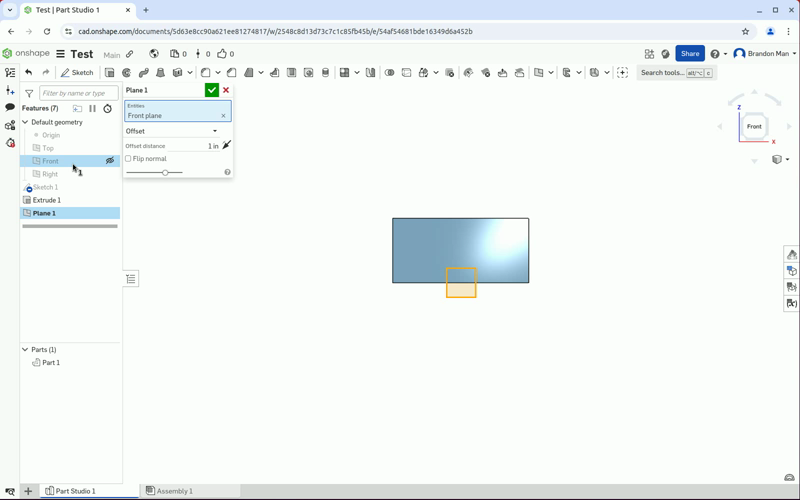
key(tab, 2)
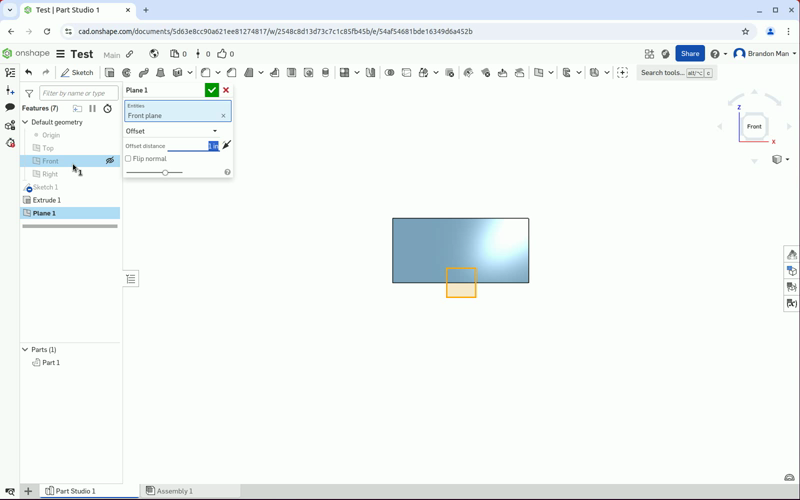
text(10.845)
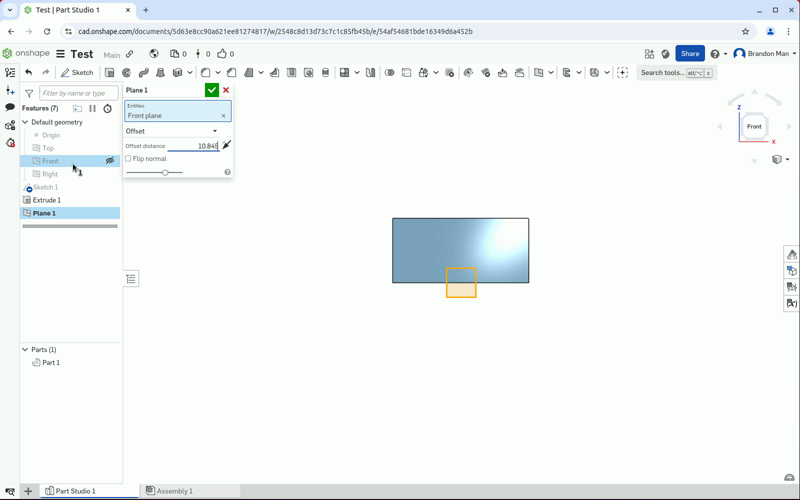
key(enter, 2)
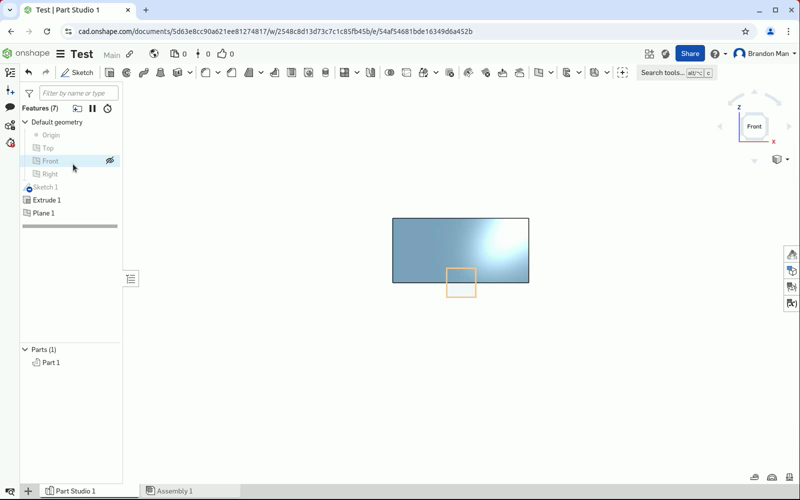
key(shift+s)
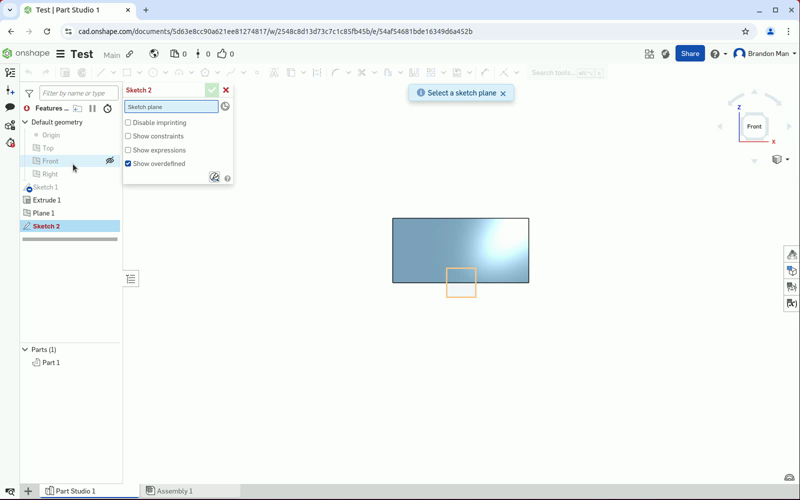
mouse_move(73, 215)
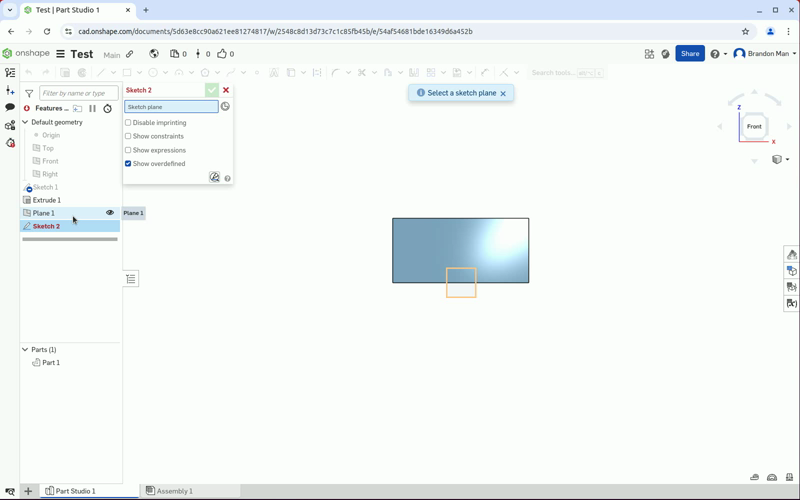
click(73, 215)
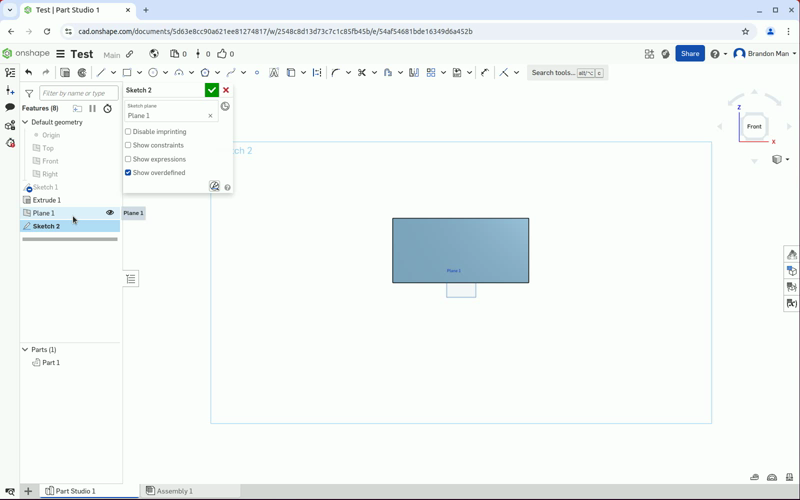
mouse_move(73, 352)
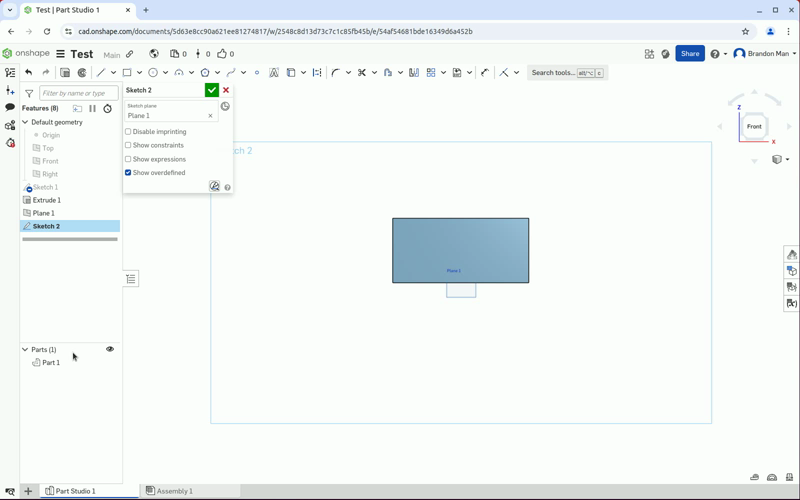
key(y)
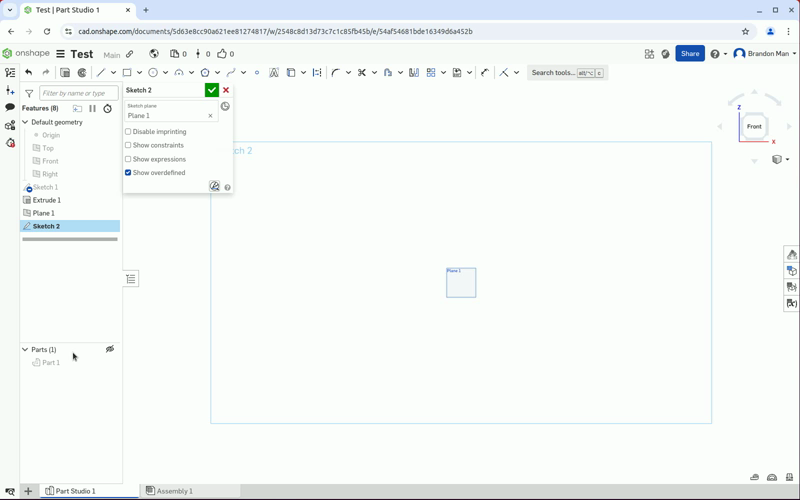
key(c)
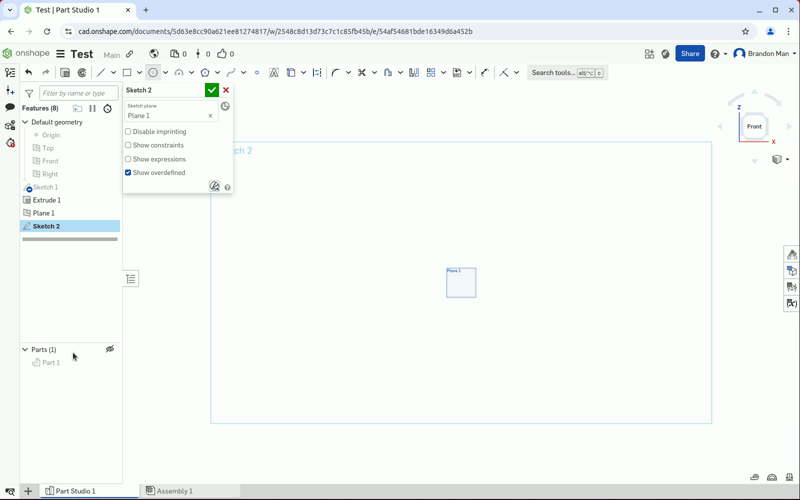
key_down(shift)
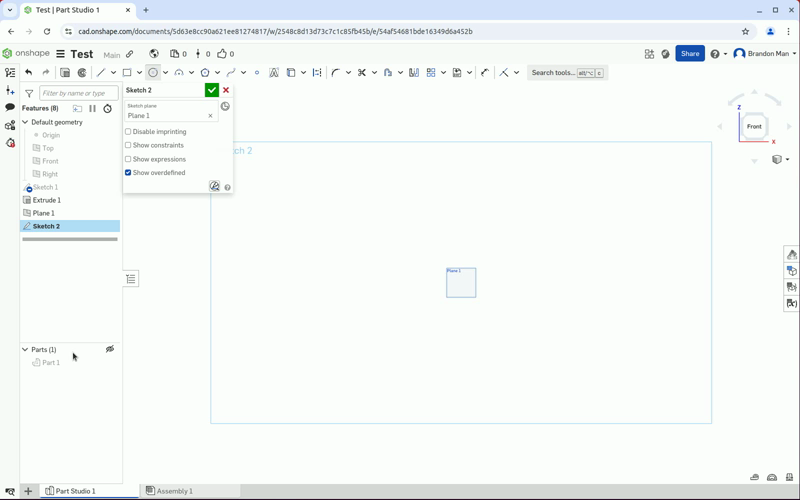
mouse_move(461, 251)
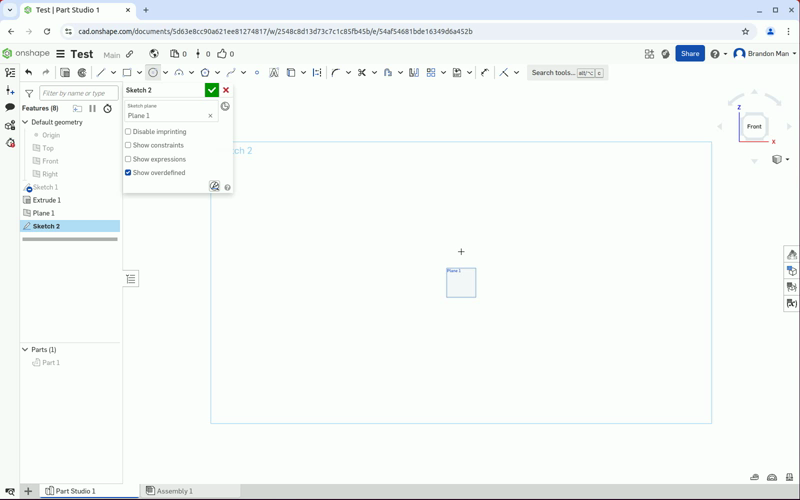
click(461, 251)
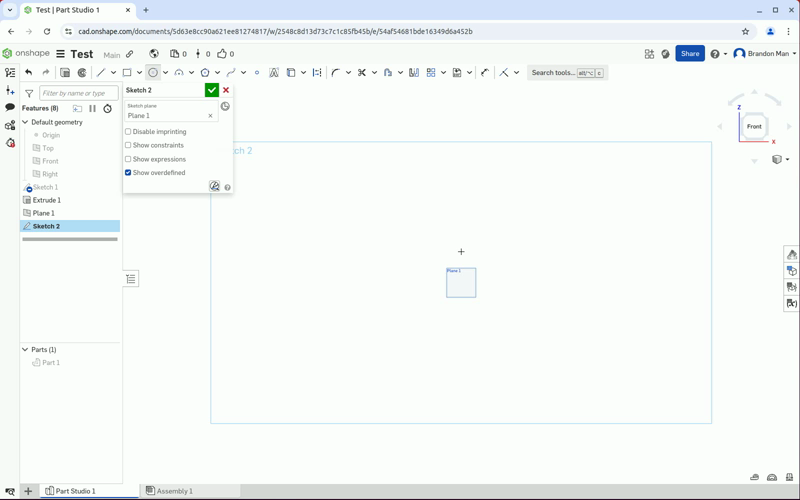
key_up(shift)
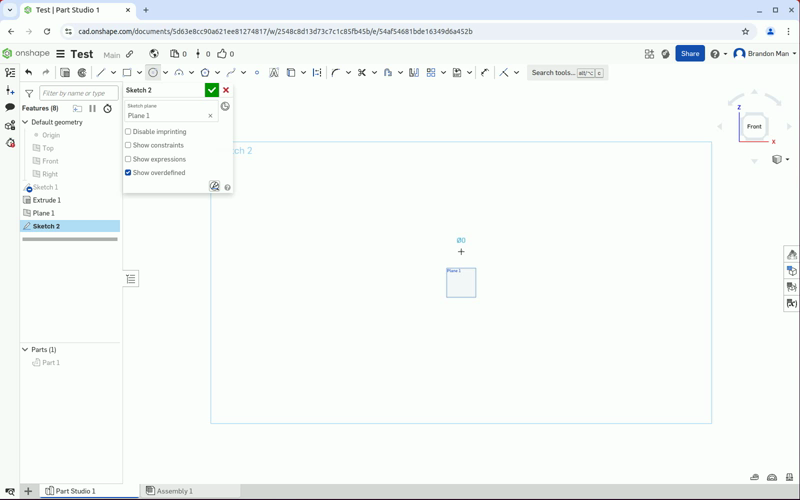
mouse_move(485, 251)
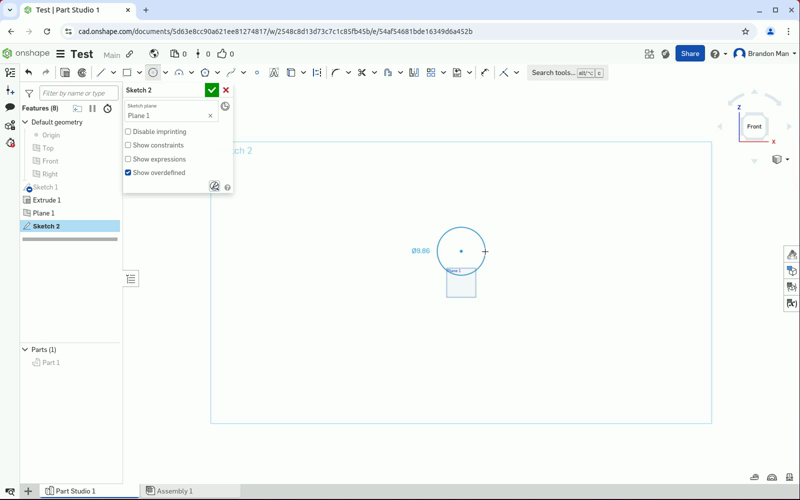
click(485, 251)
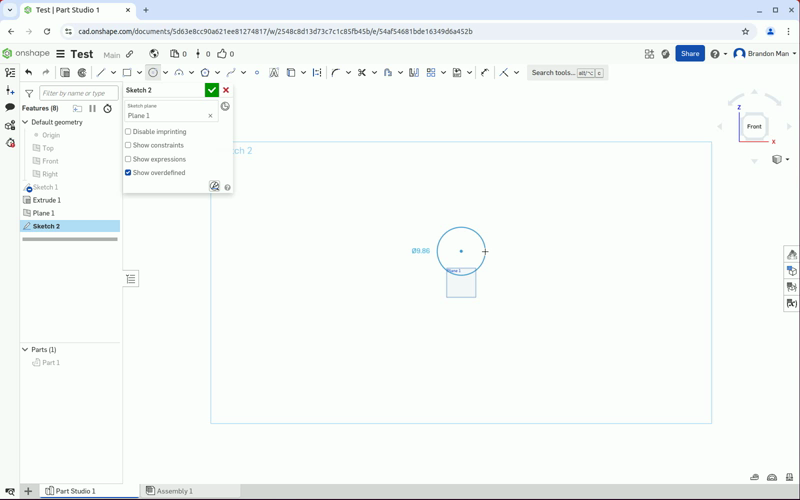
key(esc)
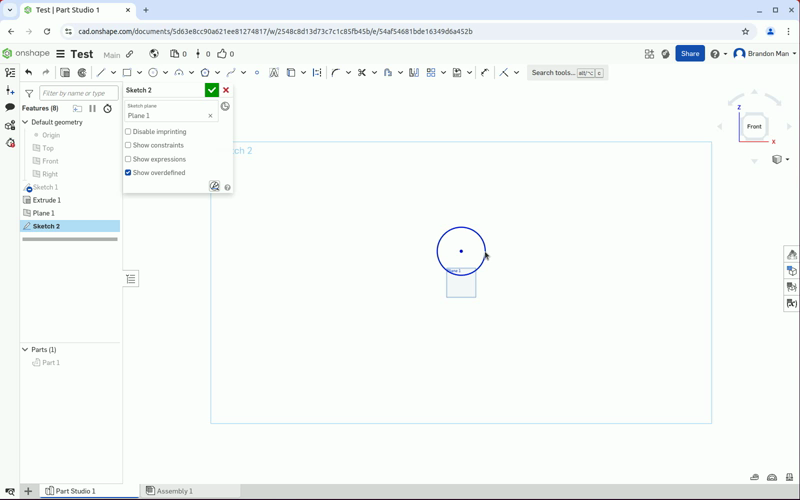
mouse_move(468, 266)
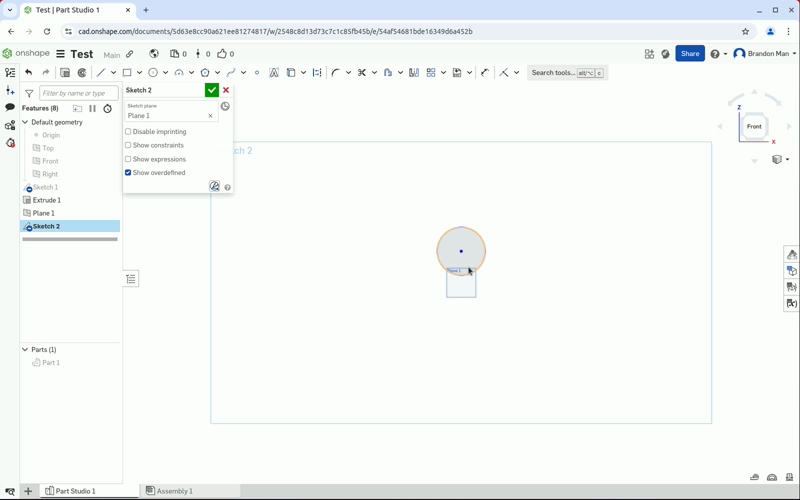
click(468, 266)
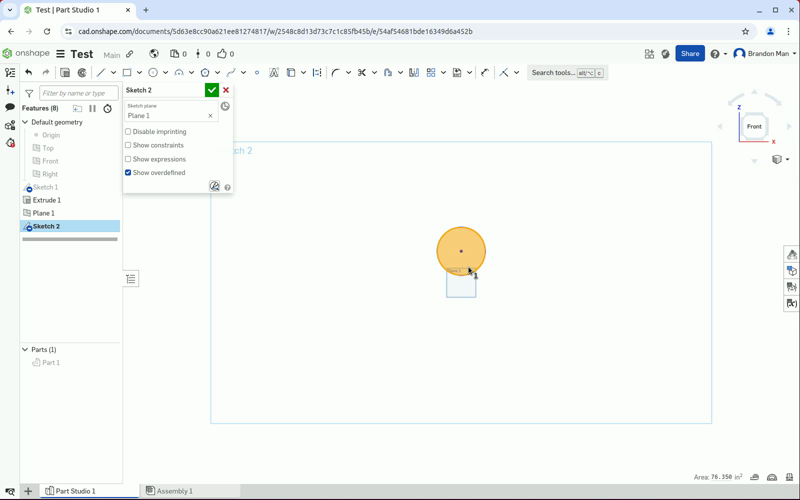
mouse_move(73, 352)
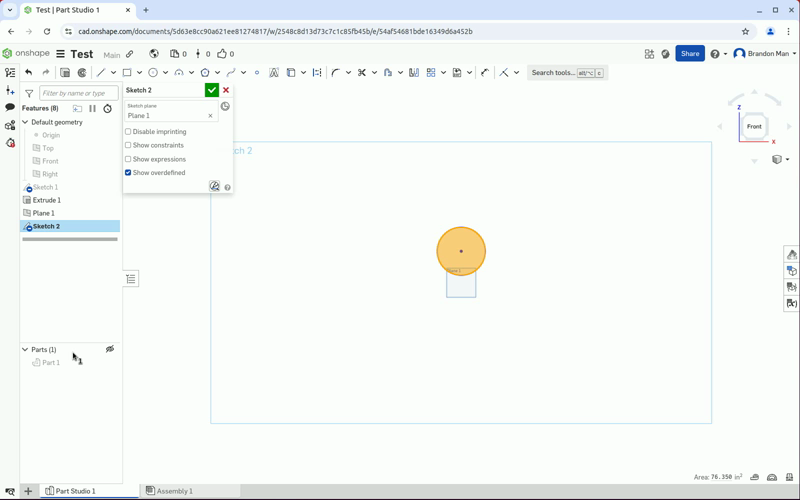
key(shift+y)
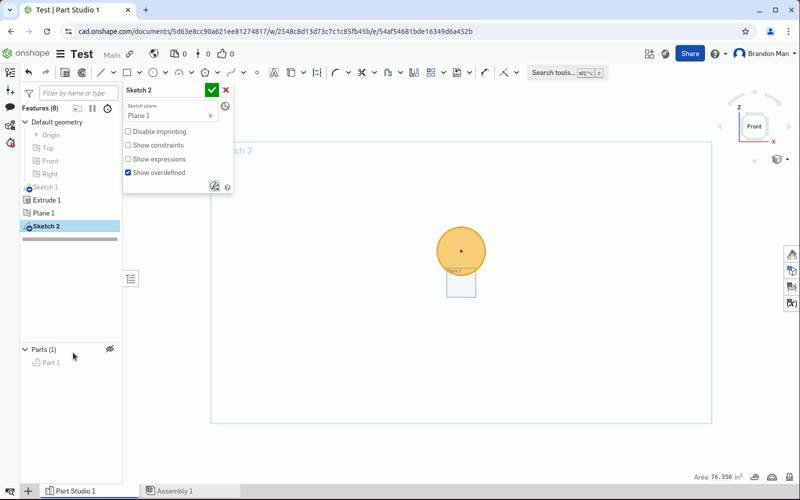
key(shift+e)
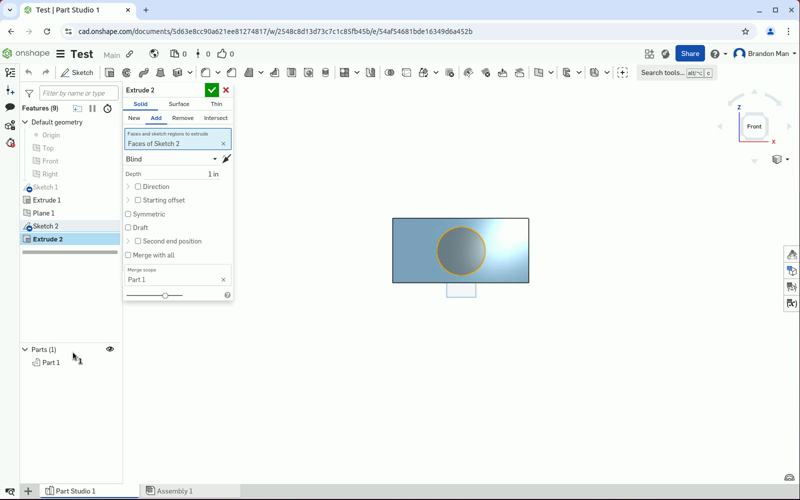
mouse_move(143, 106)
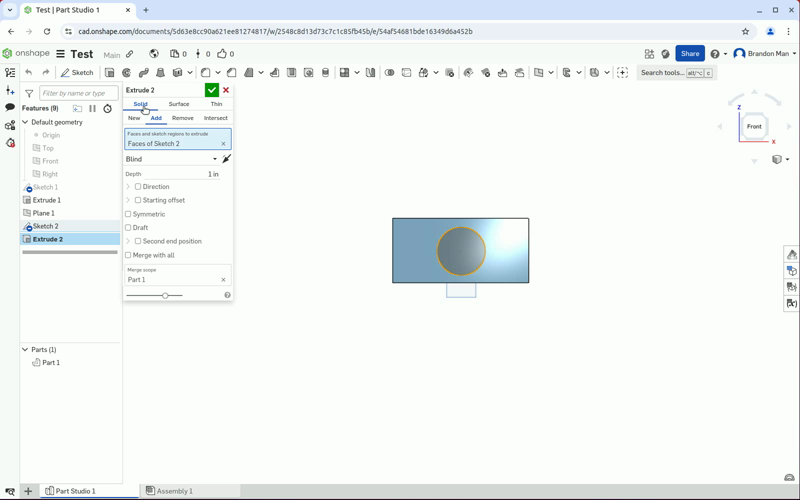
click(143, 106)
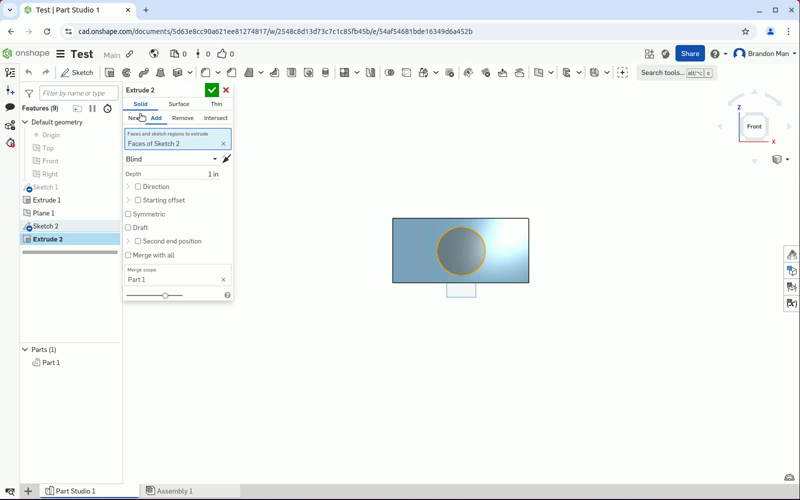
mouse_move(137, 120)
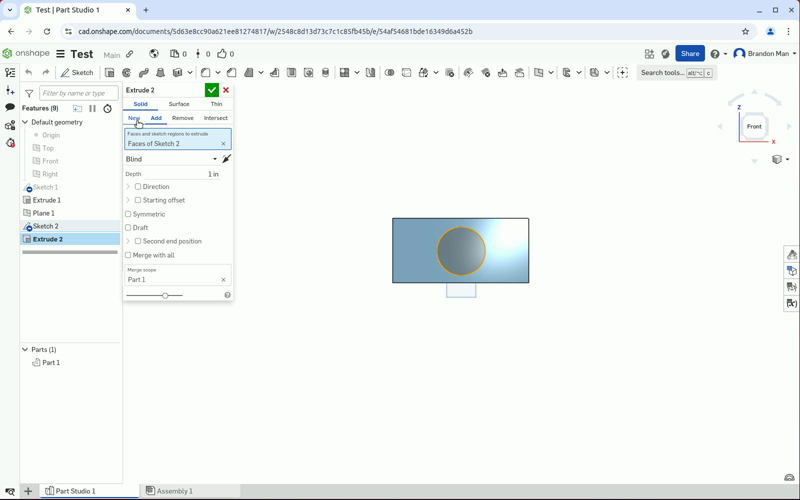
click(137, 120)
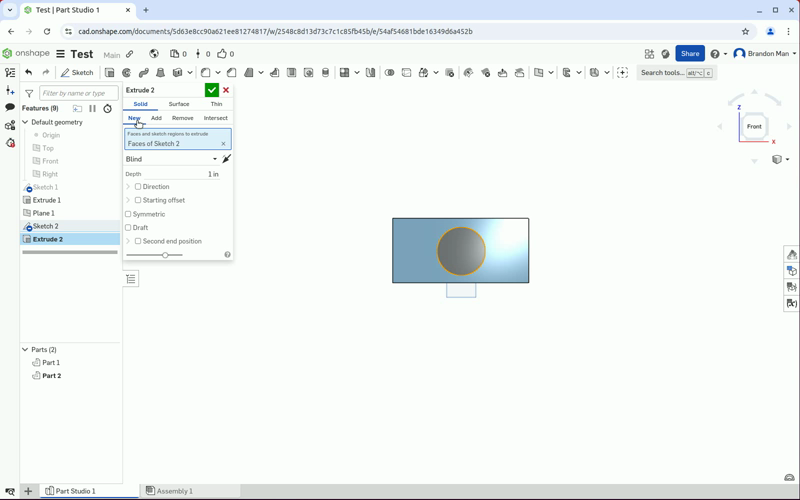
key(tab, 4)
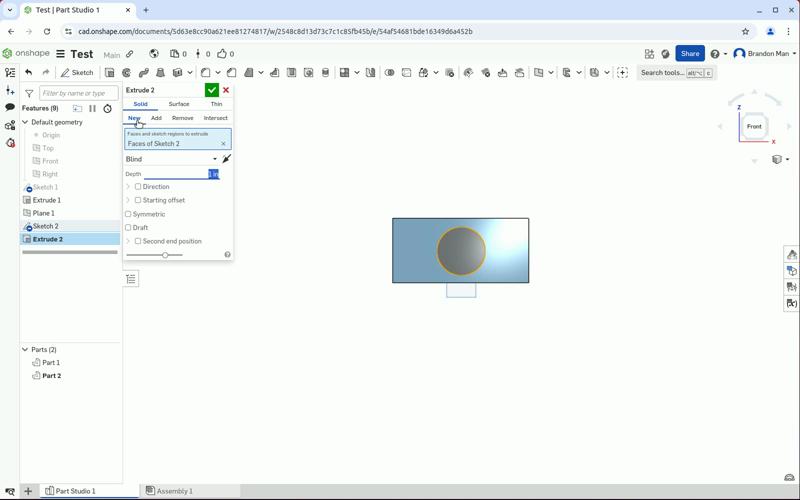
text(12.276)
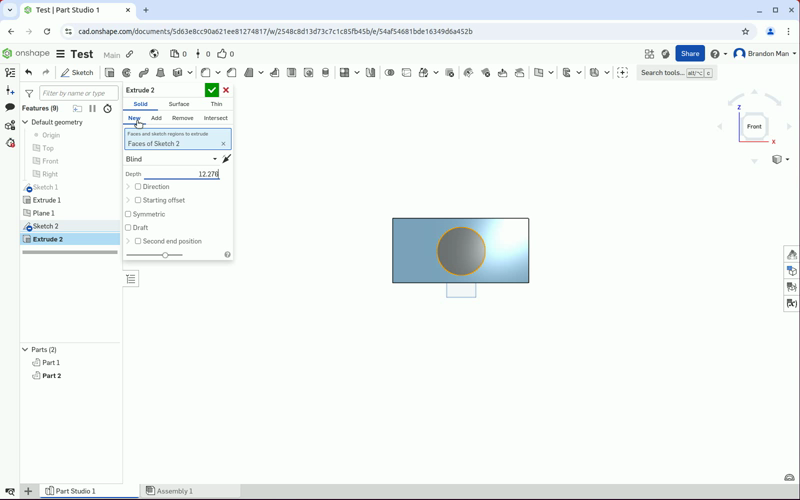
key(enter)
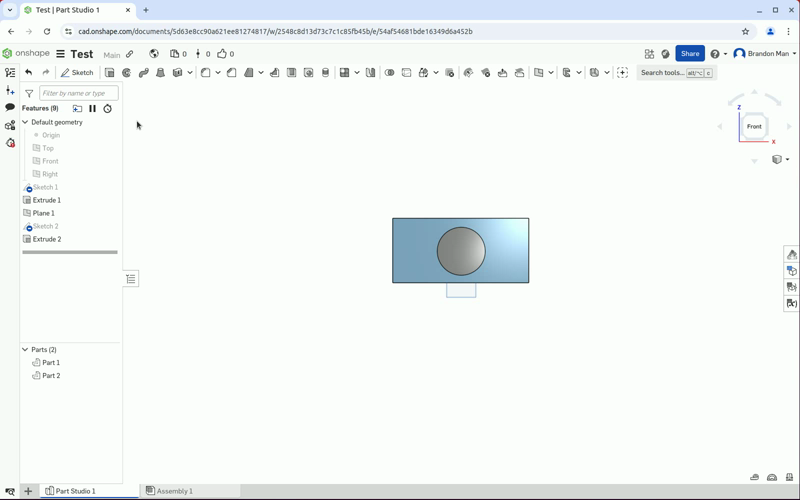
key(shift+h)
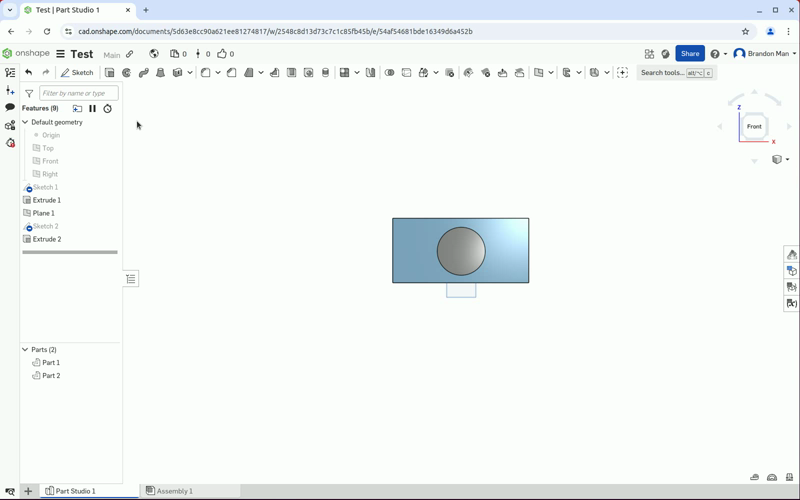
key(shift+h)
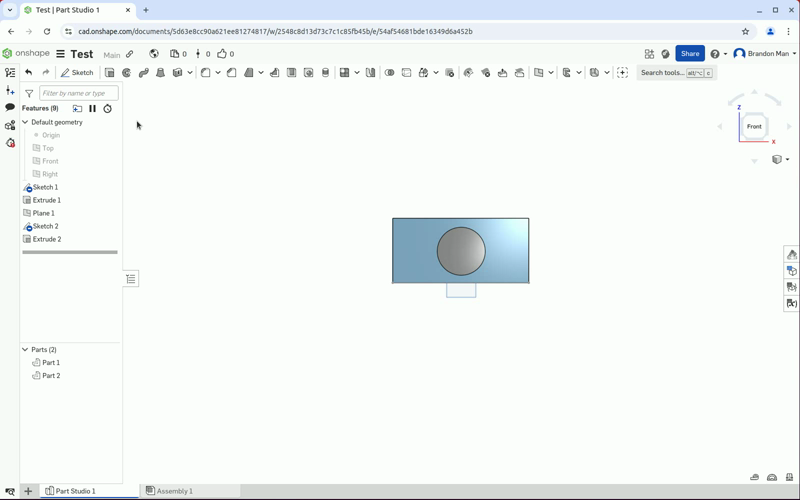
key(shift+7)
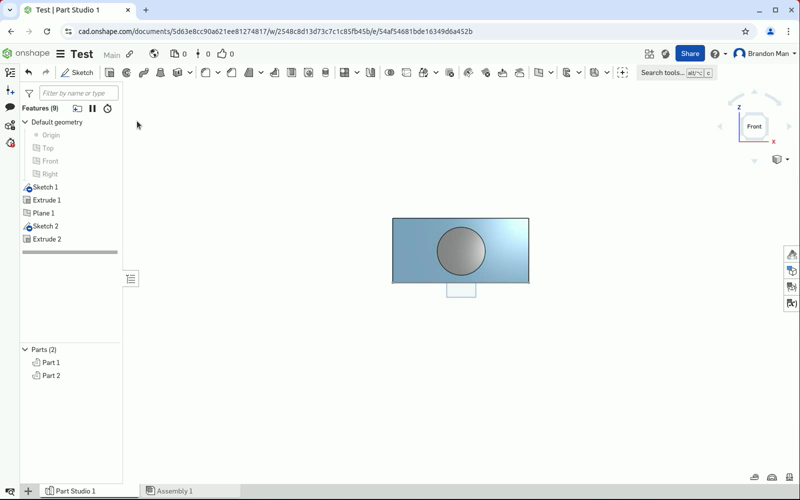
key(left, 2)
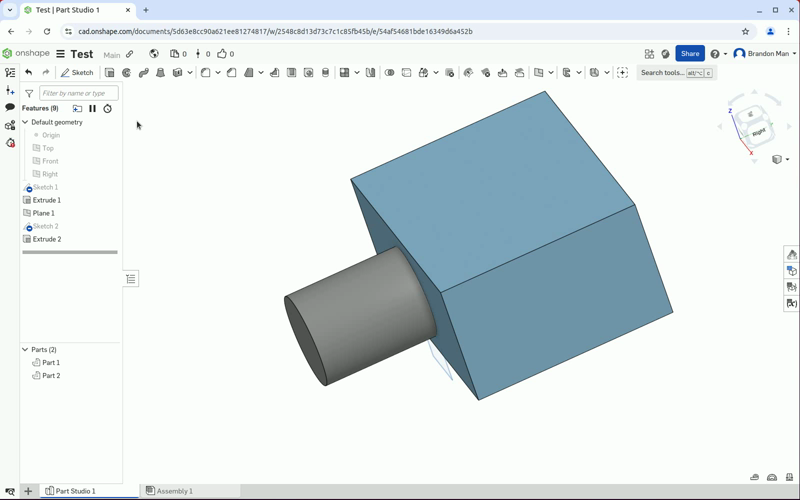
key(down, 2)
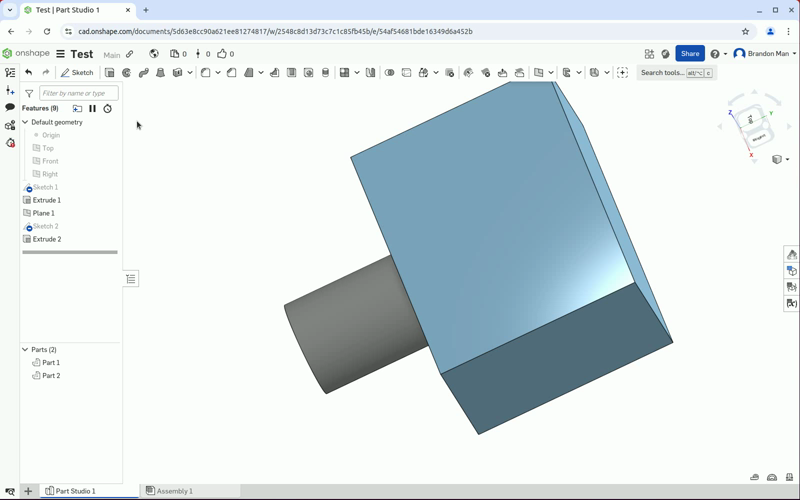
key(up, 2)
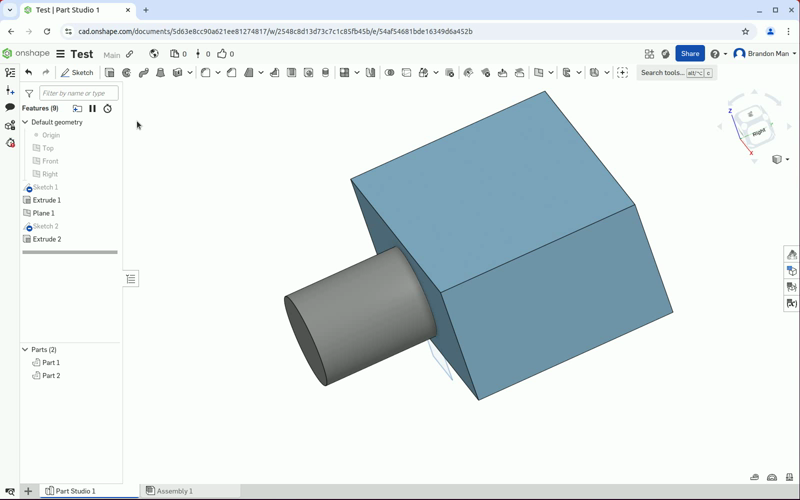
key(right, 2)
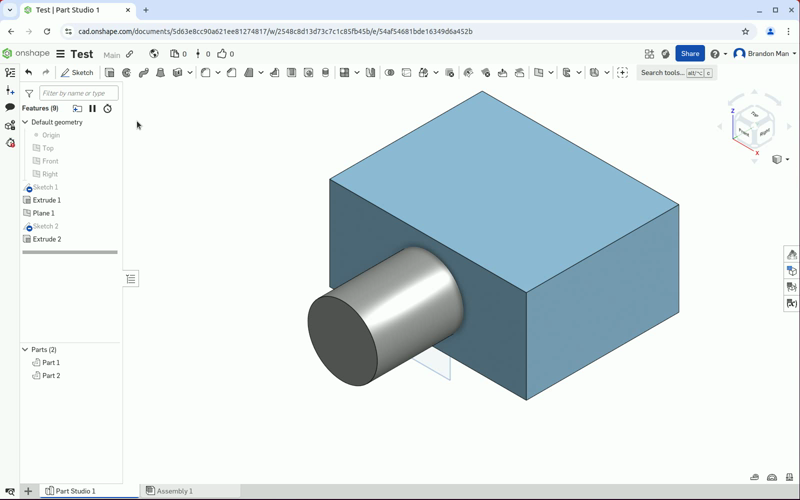
mouse_move(73, 189)
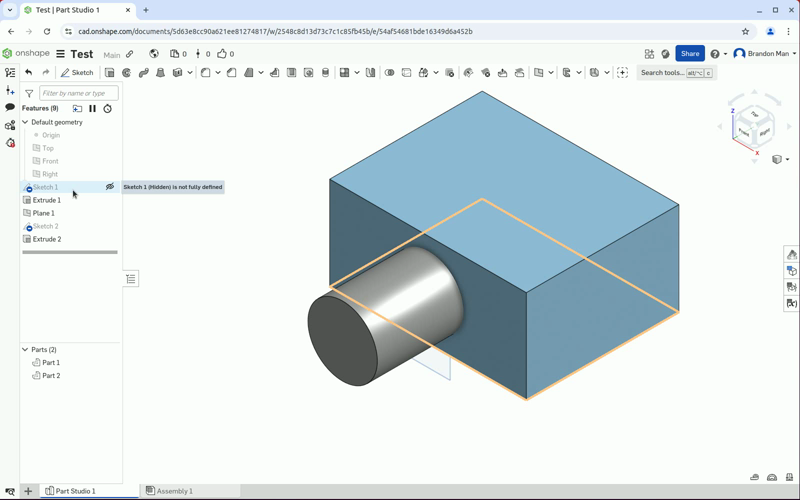
click(73, 189)